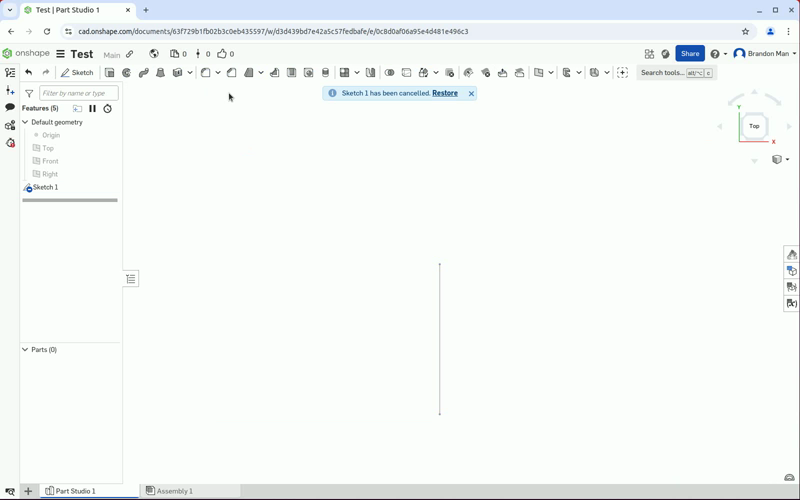
key(shift+h)
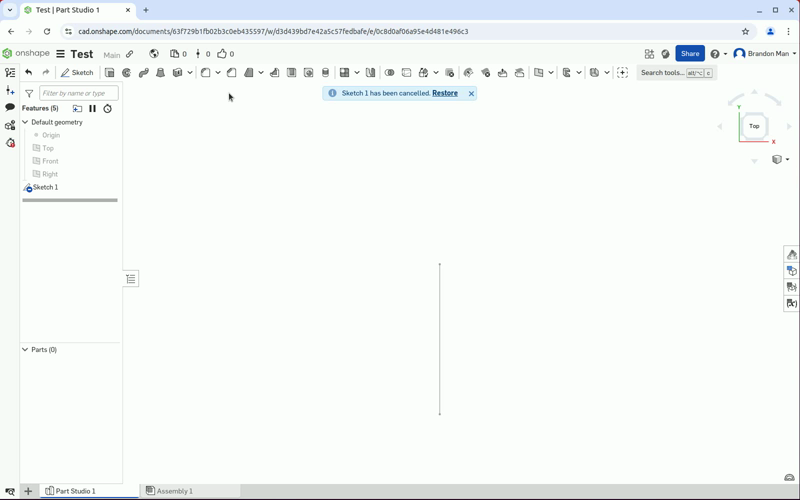
key(shift+s)
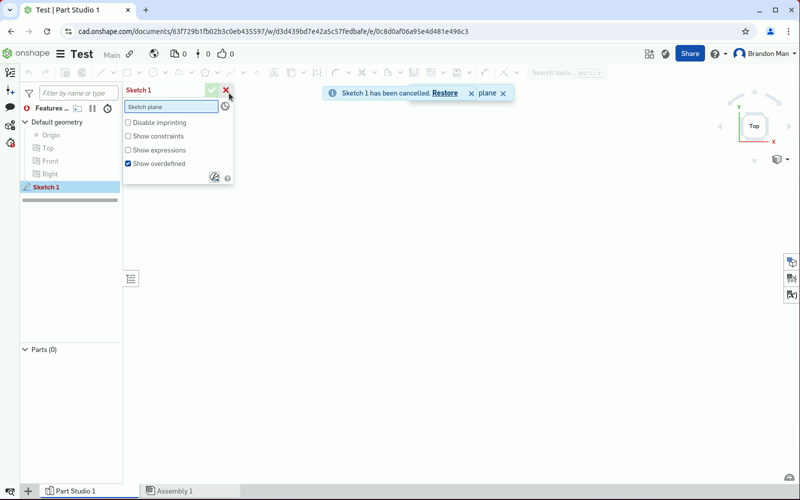
mouse_move(73, 150)
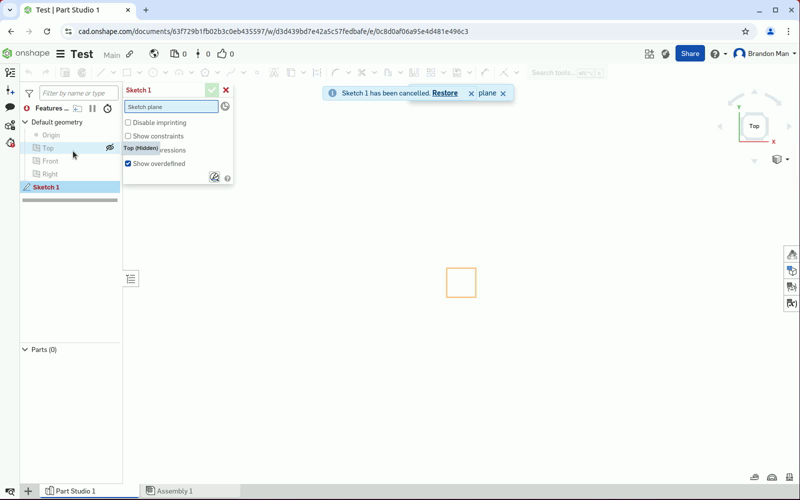
click(73, 150)
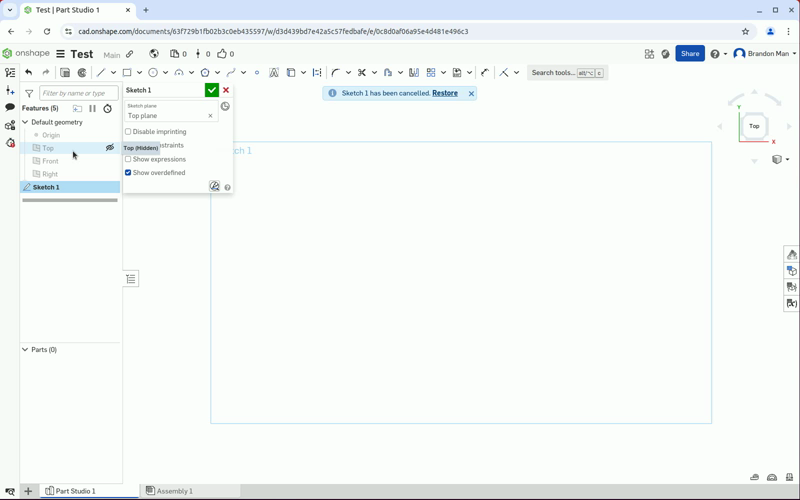
mouse_move(73, 352)
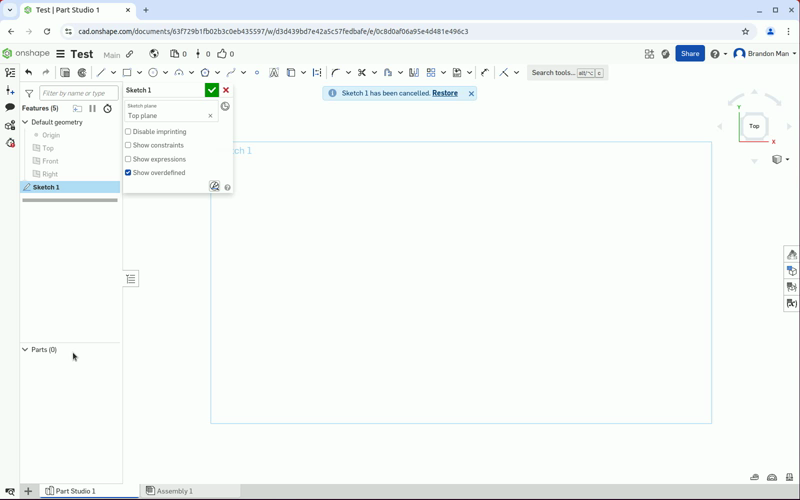
key(y)
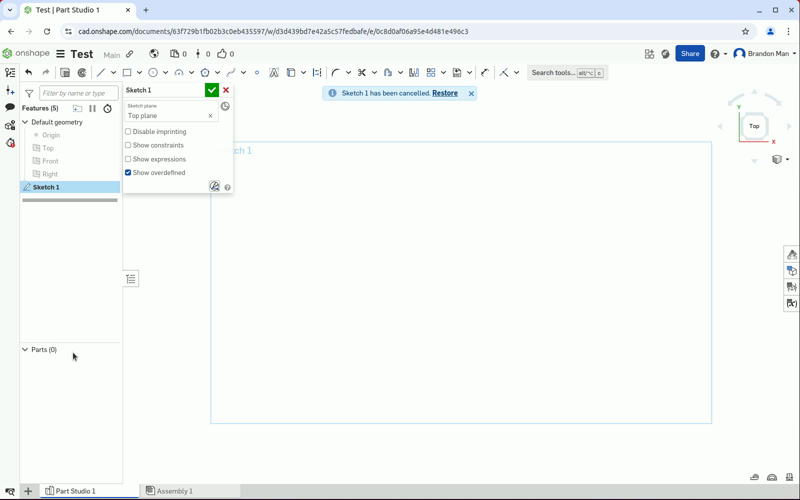
key(l)
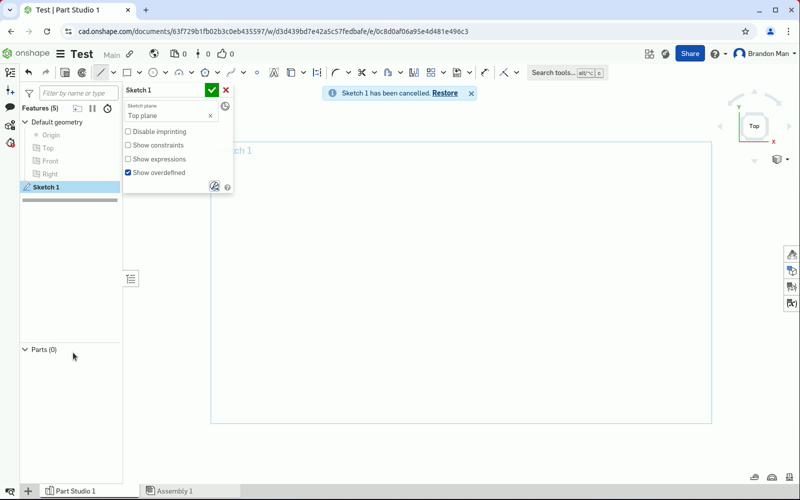
key_down(shift)
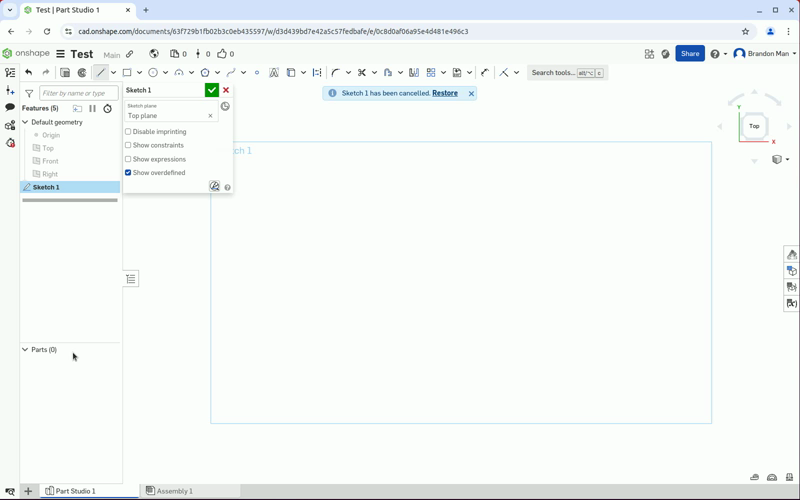
mouse_move(404, 339)
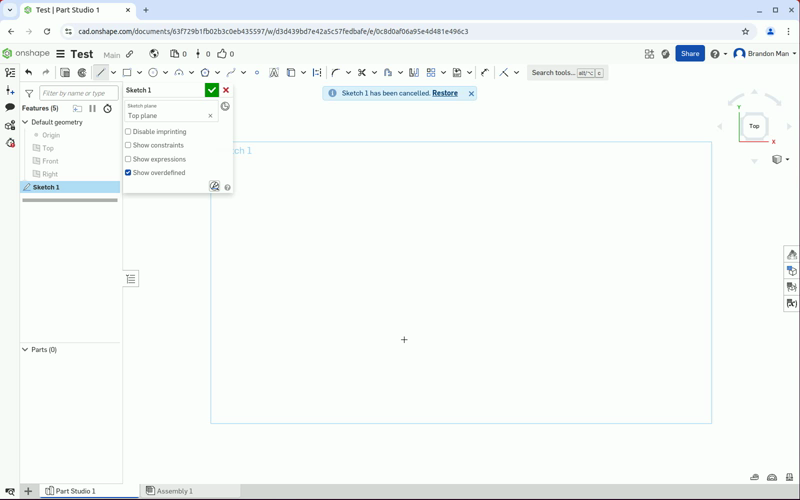
click(404, 339)
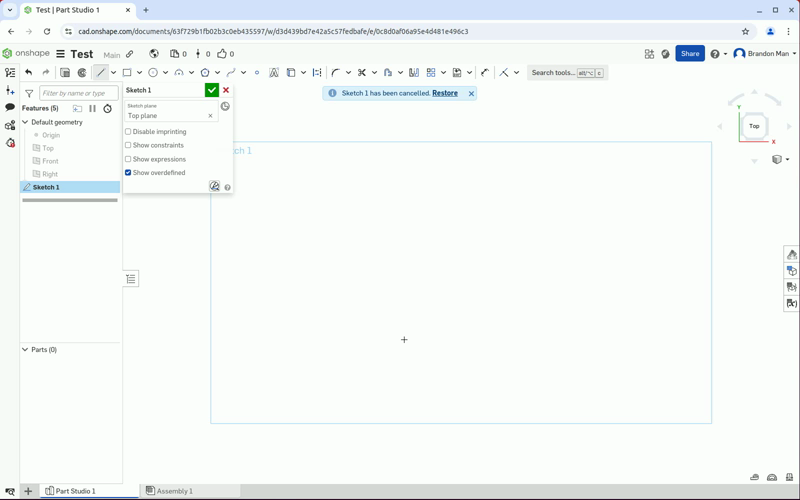
key_up(shift)
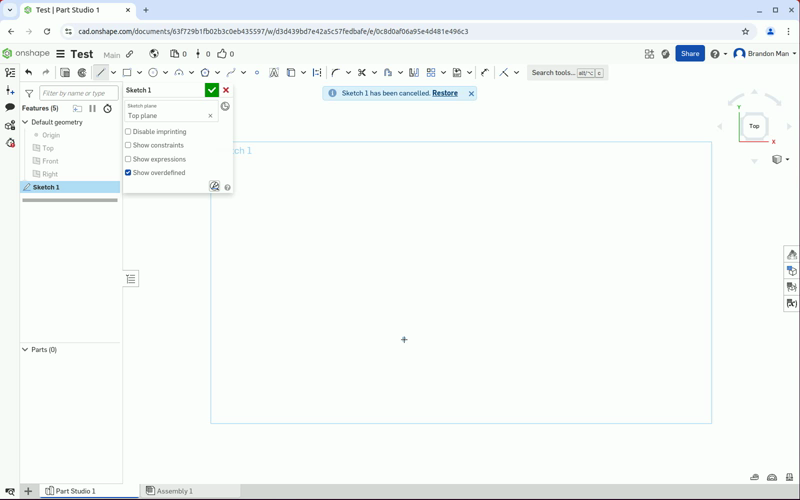
key_down(shift)
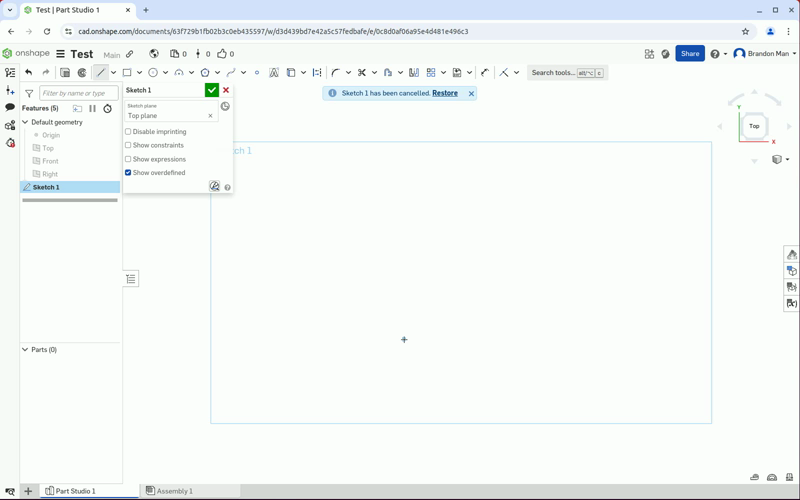
mouse_move(516, 339)
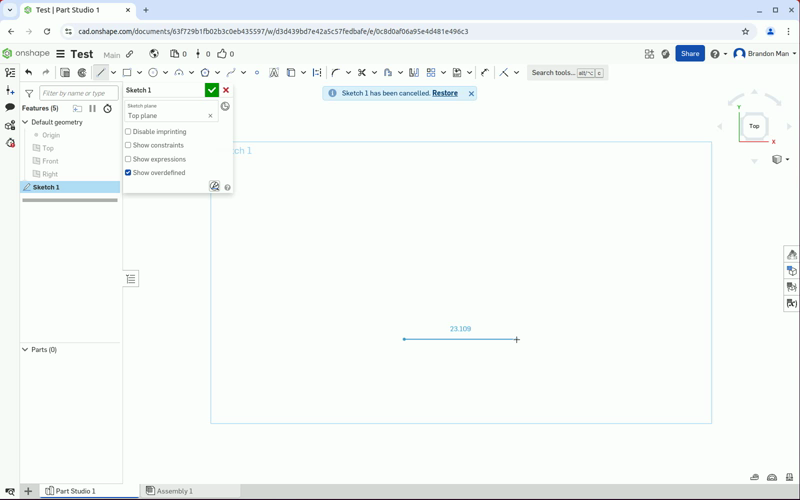
click(516, 339)
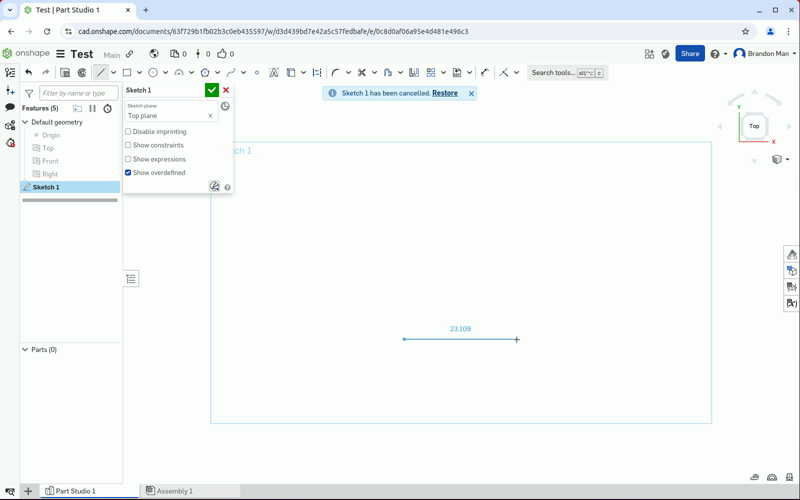
key_up(shift)
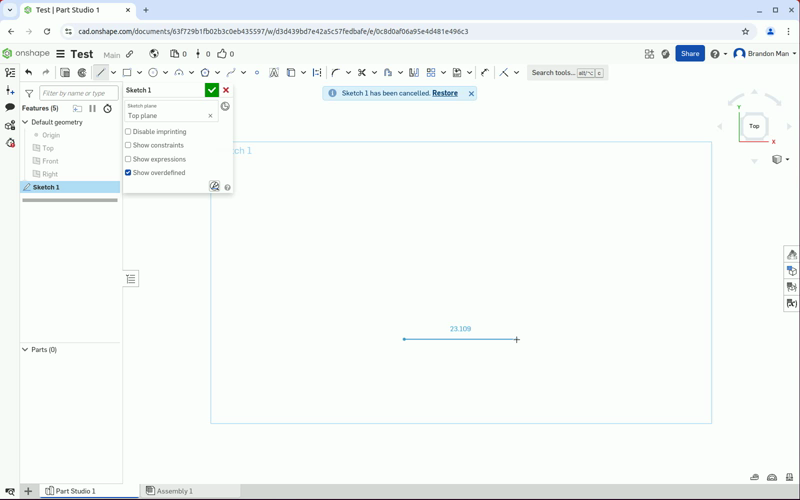
key_down(shift)
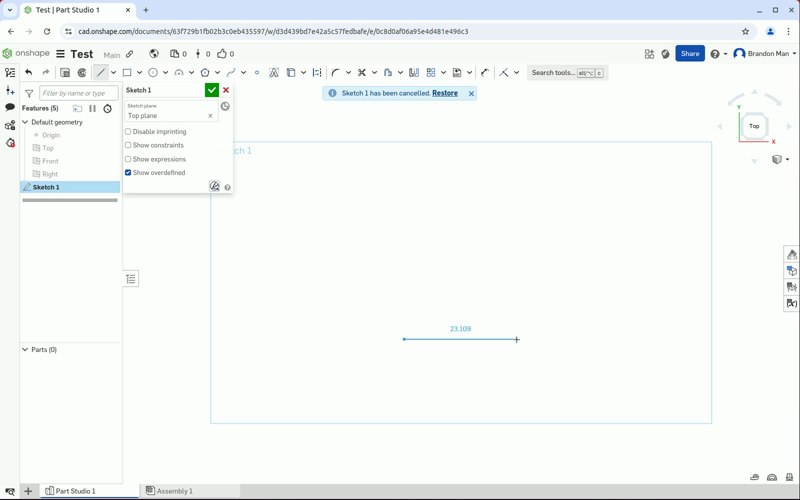
mouse_move(516, 226)
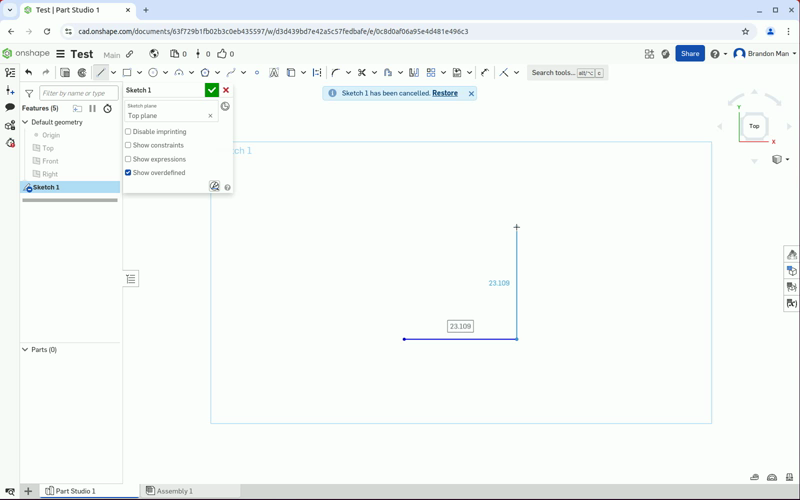
click(516, 226)
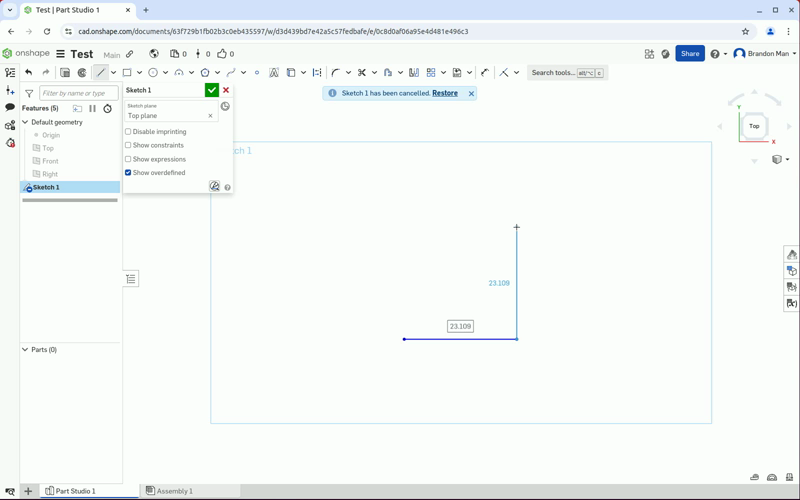
key_up(shift)
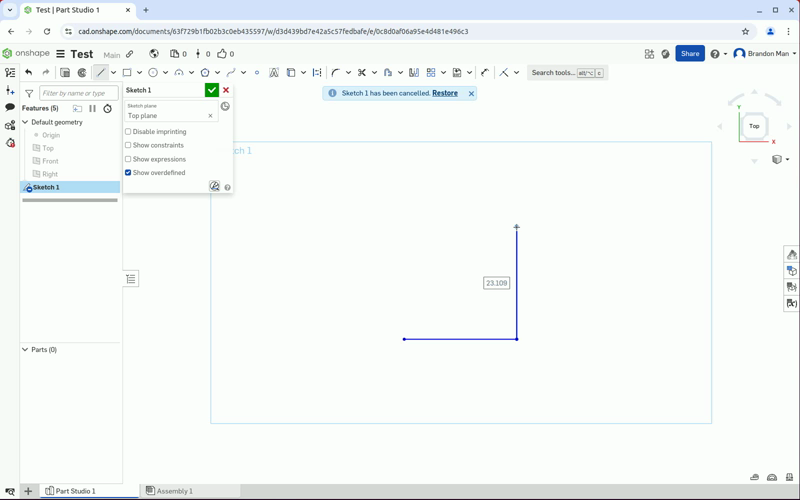
key_down(shift)
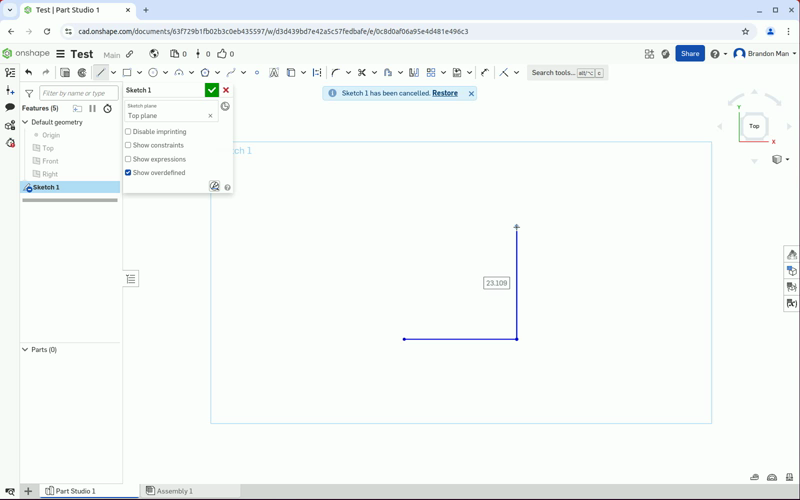
mouse_move(404, 226)
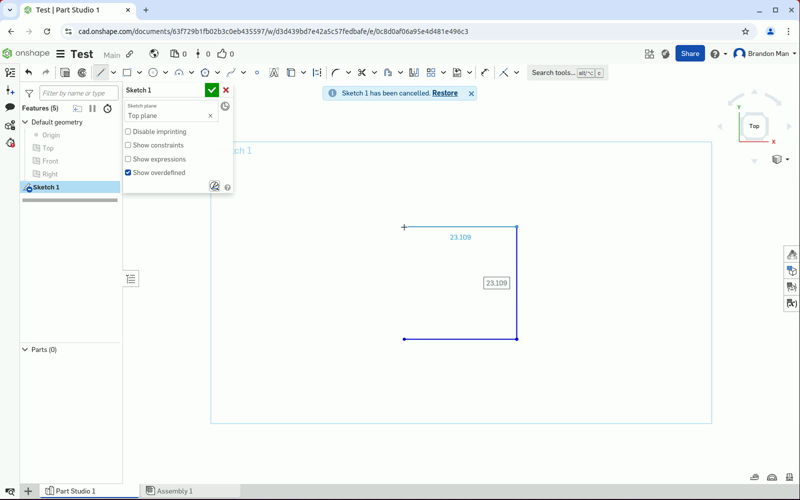
click(404, 226)
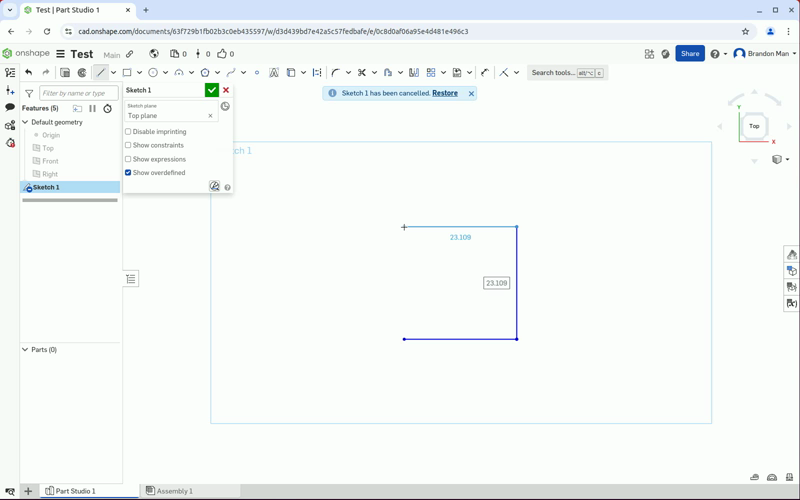
key_up(shift)
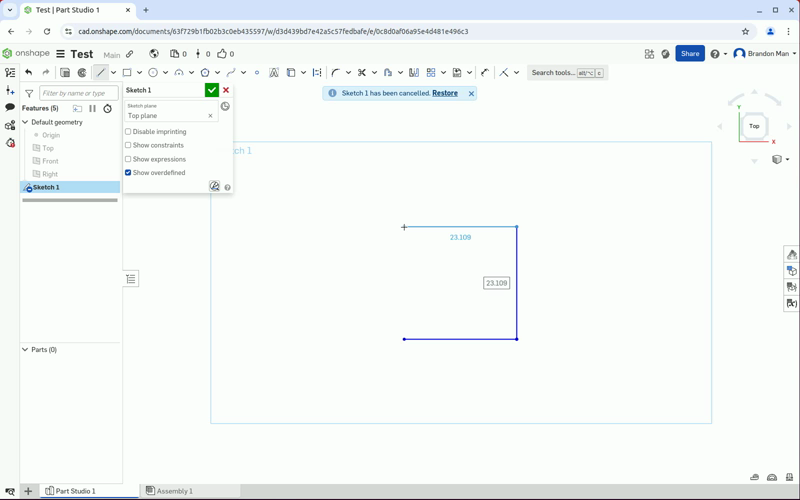
key_down(shift)
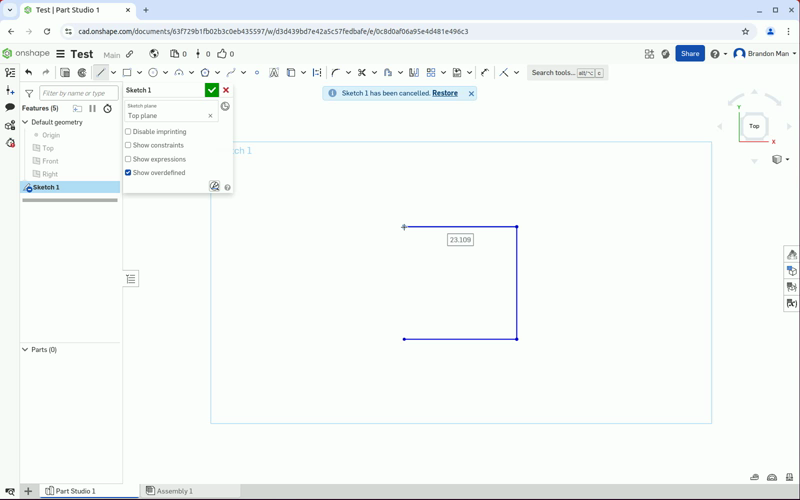
mouse_move(404, 339)
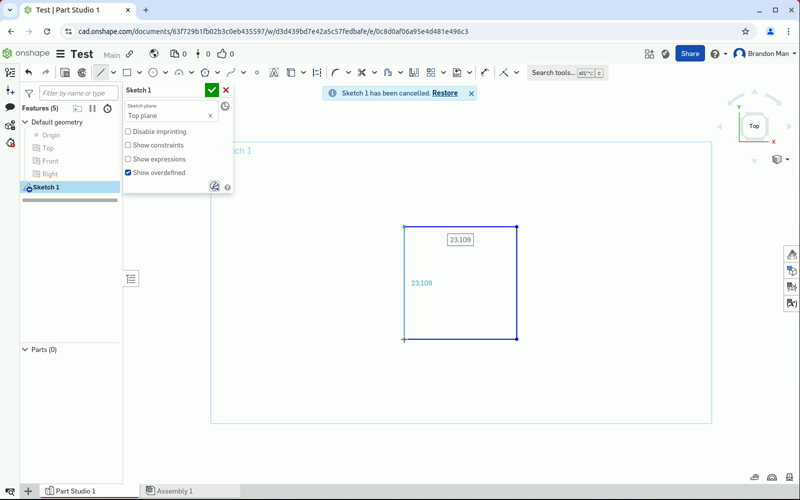
key_up(shift)
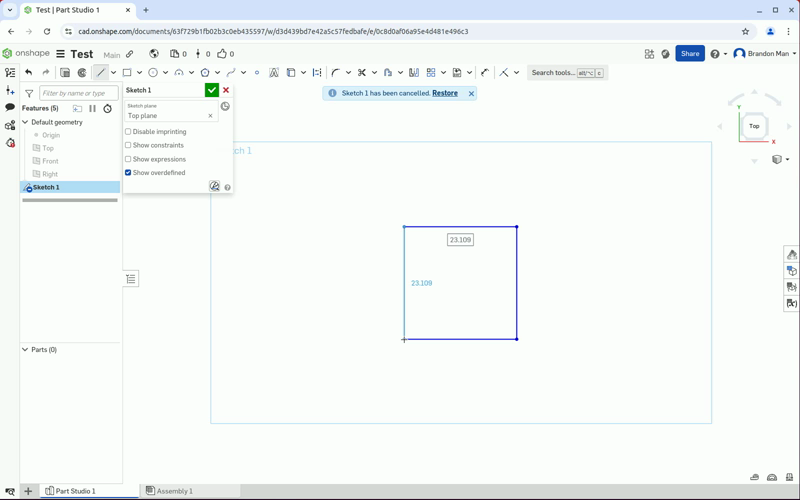
click(404, 339)
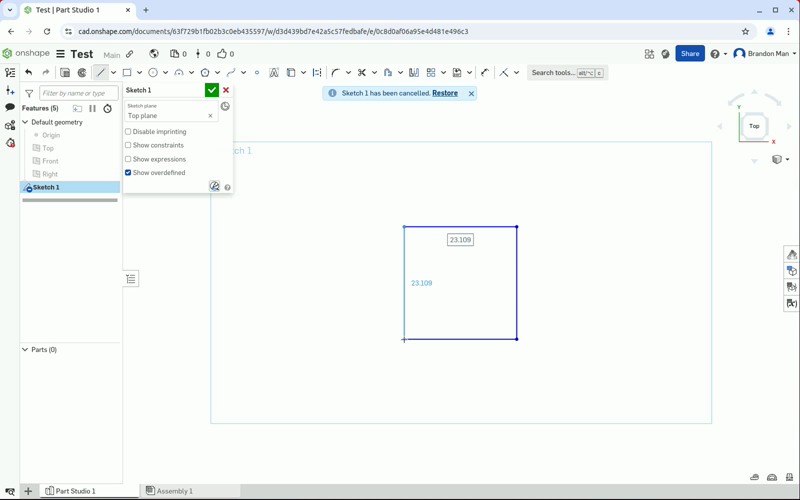
key(esc)
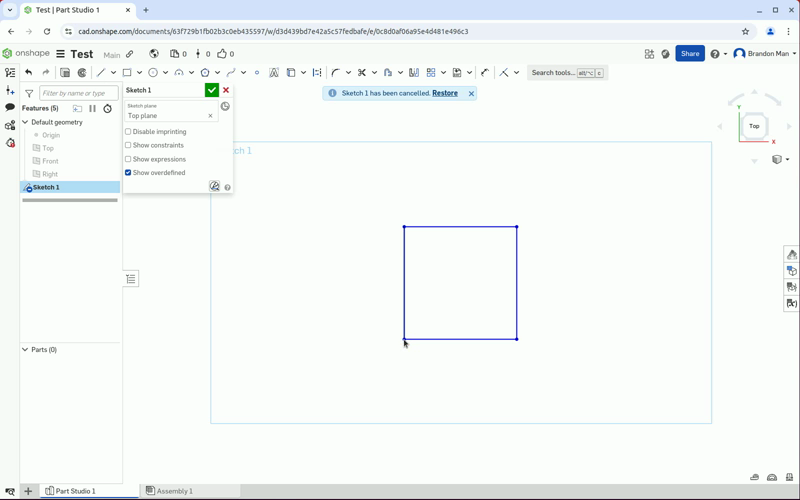
mouse_move(455, 251)
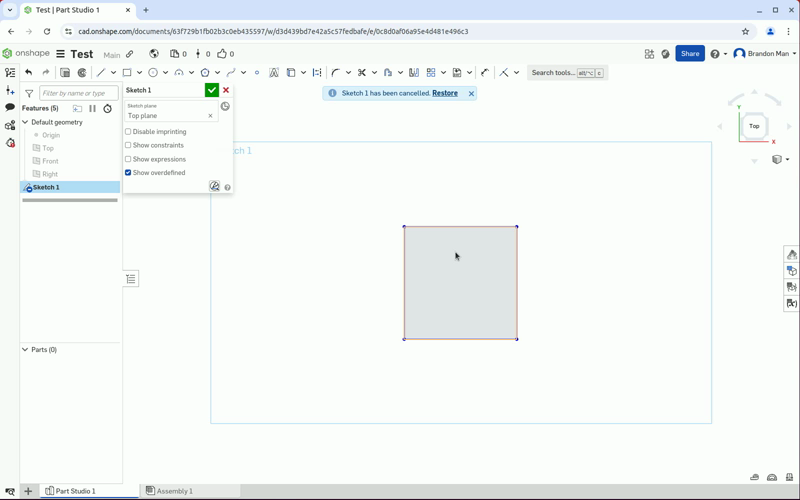
click(455, 251)
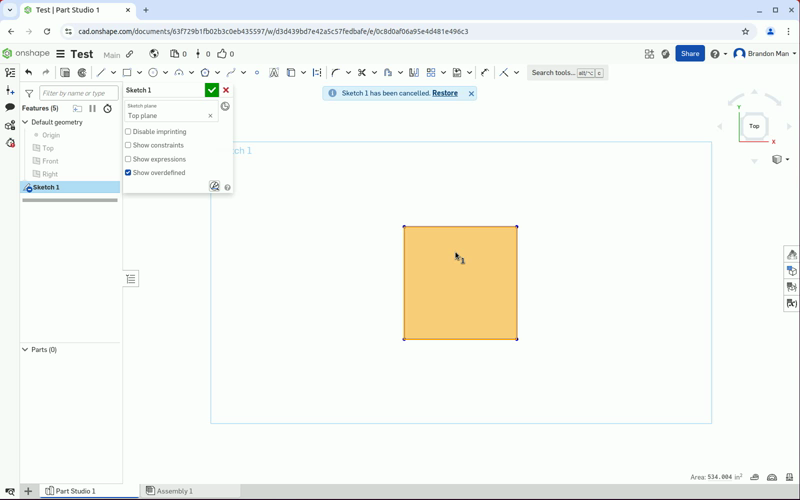
mouse_move(73, 352)
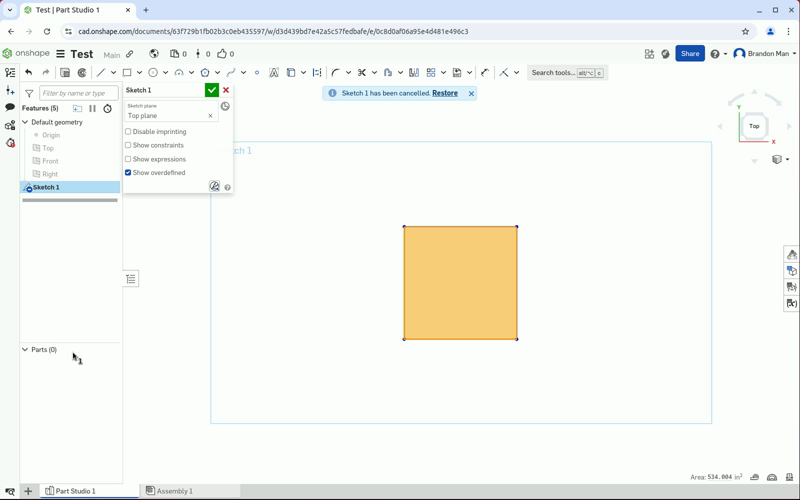
key(shift+y)
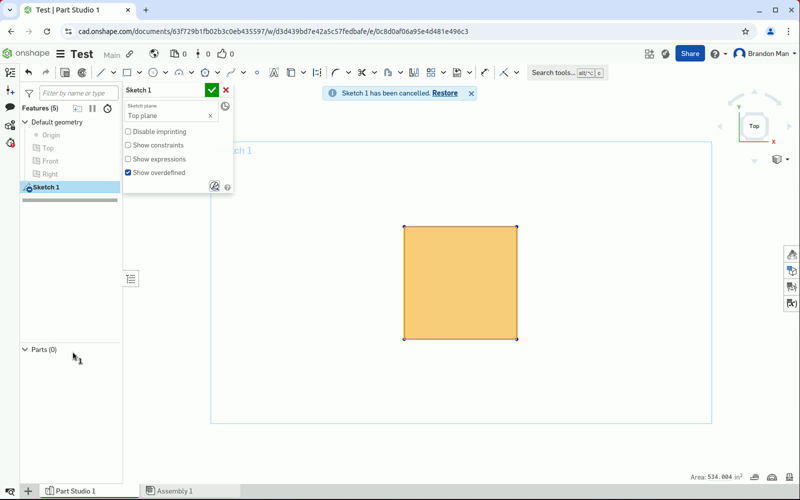
key(shift+e)
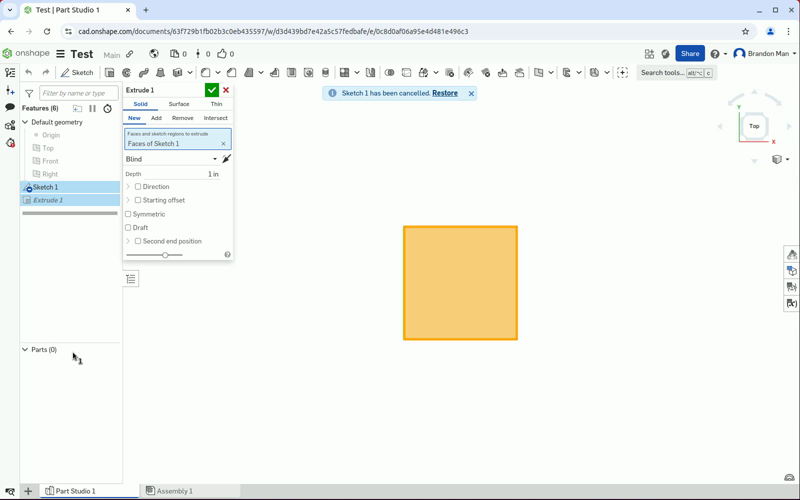
mouse_move(143, 106)
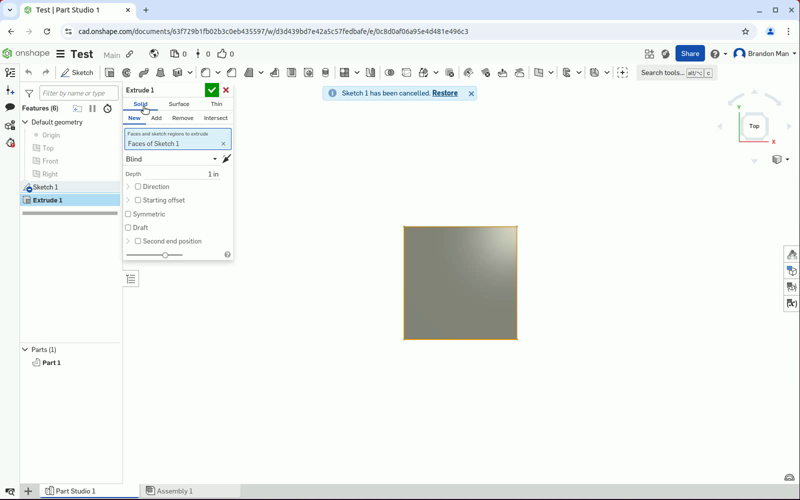
click(143, 106)
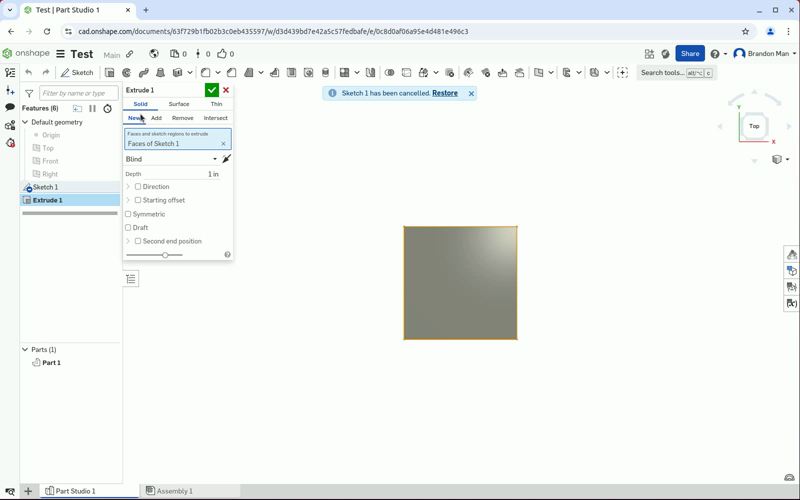
mouse_move(137, 120)
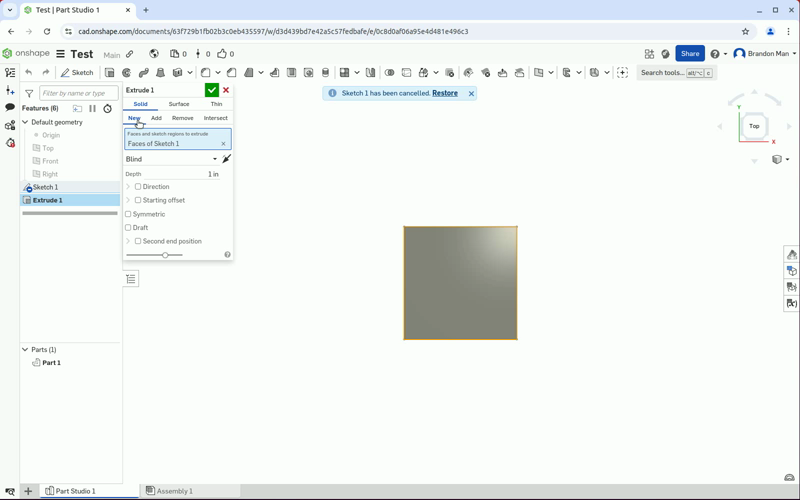
click(137, 120)
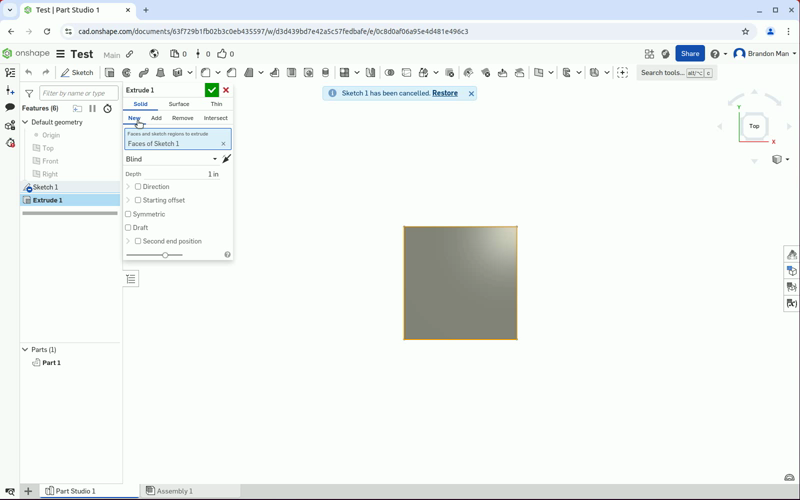
key(tab, 4)
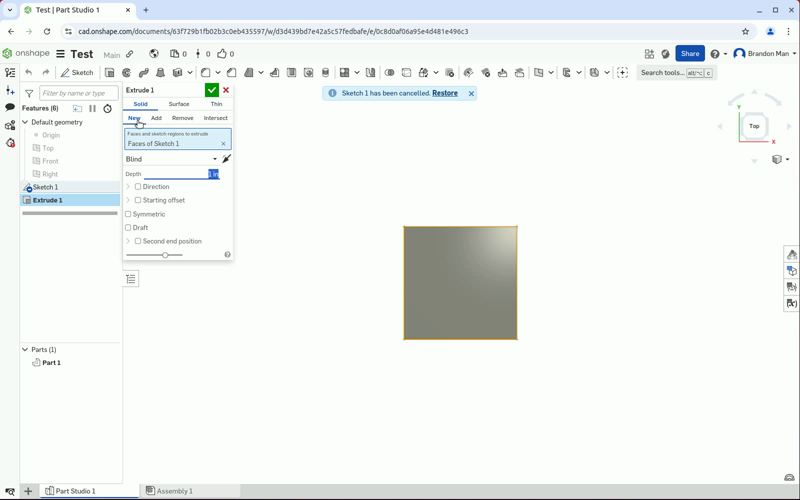
text(23.108)
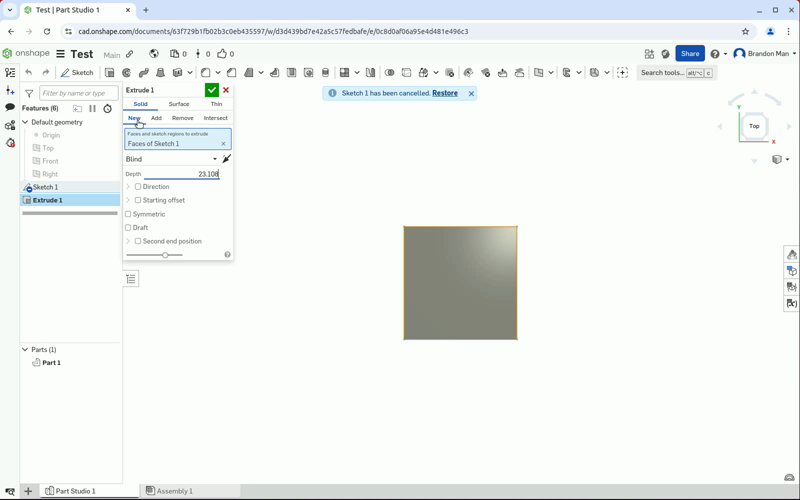
key(enter)
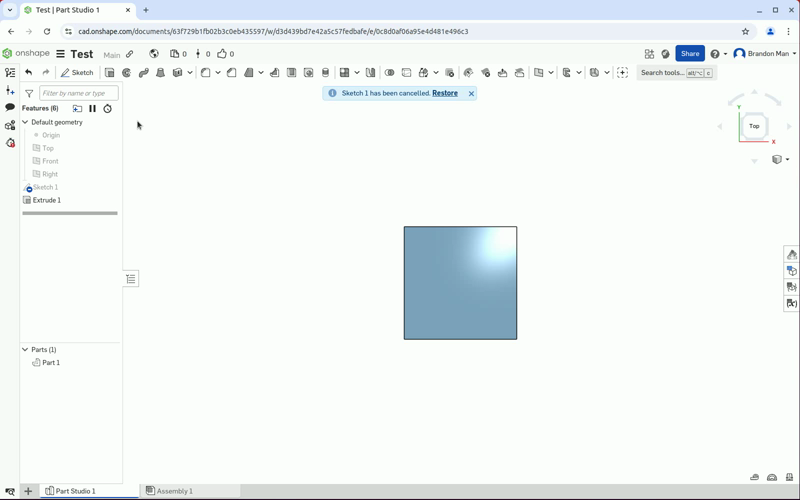
key(shift+h)
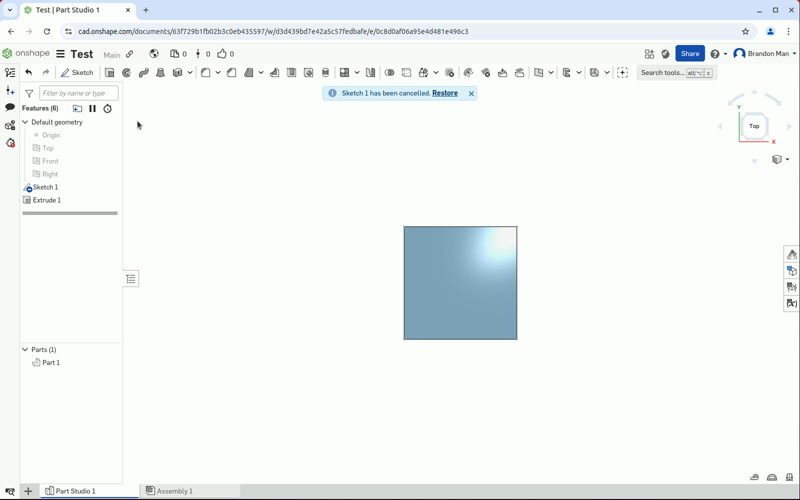
key(shift+h)
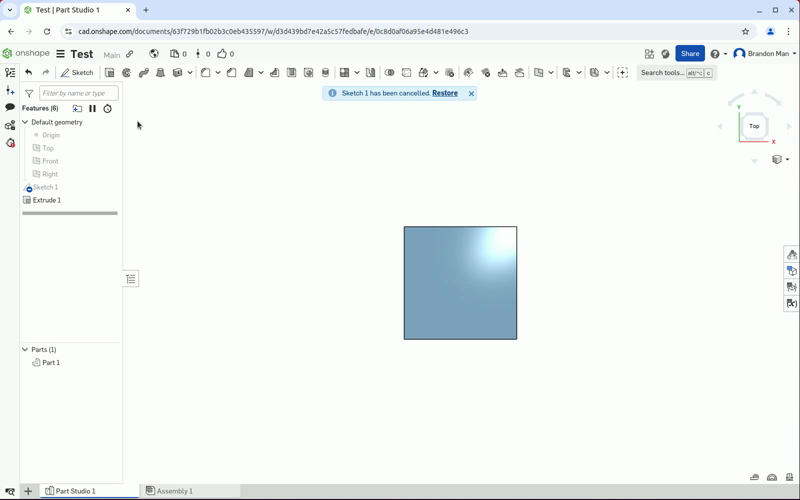
mouse_move(73, 189)
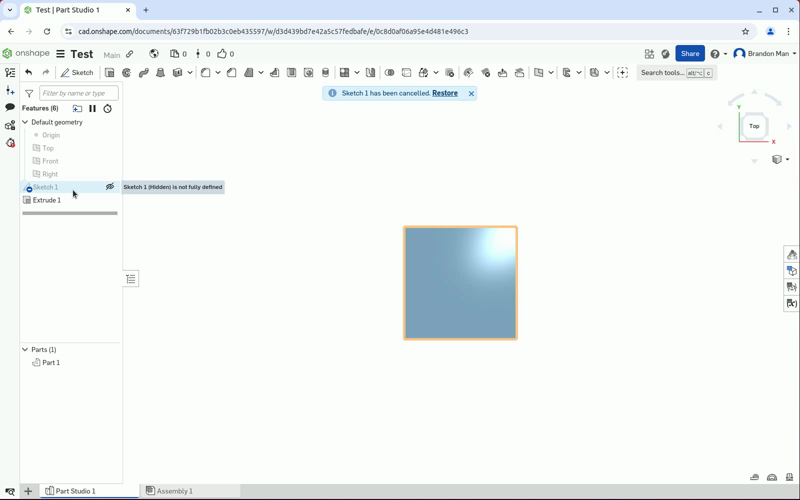
click(73, 189)
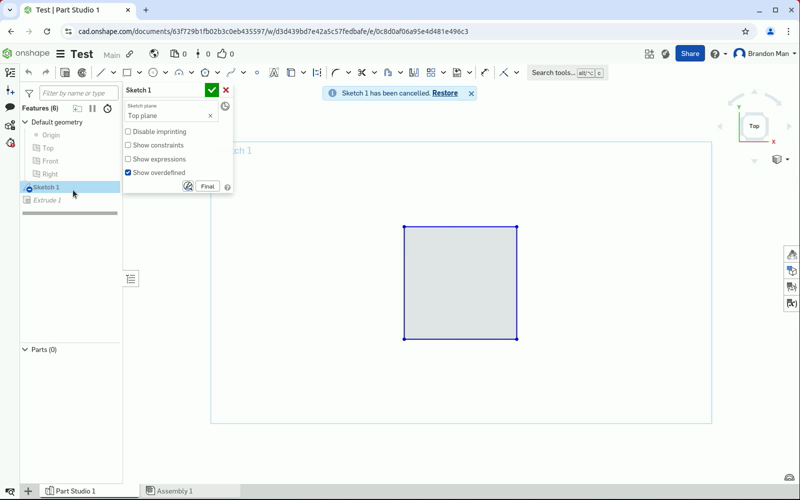
mouse_move(229, 92)
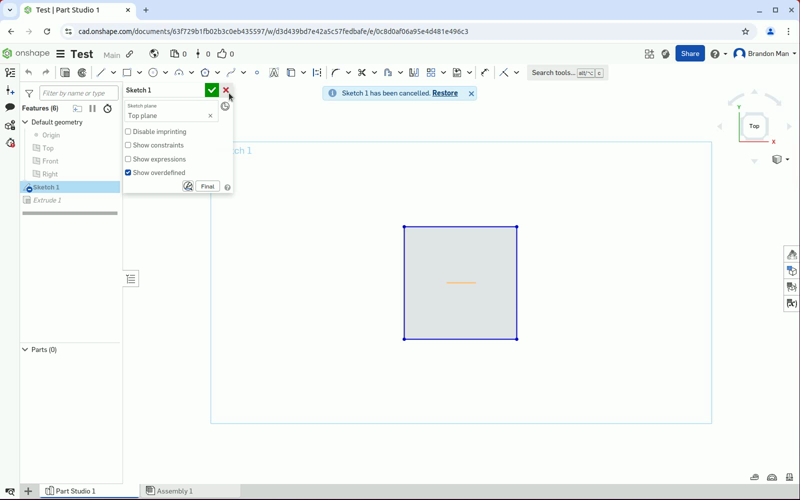
click(229, 92)
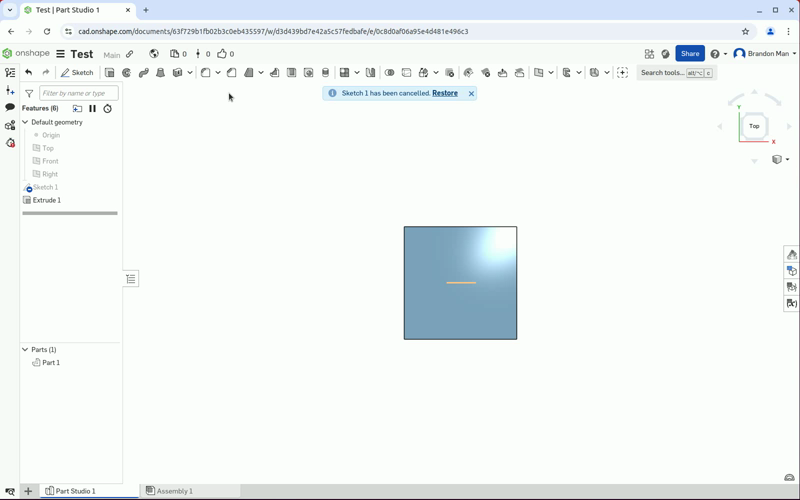
mouse_move(541, 75)
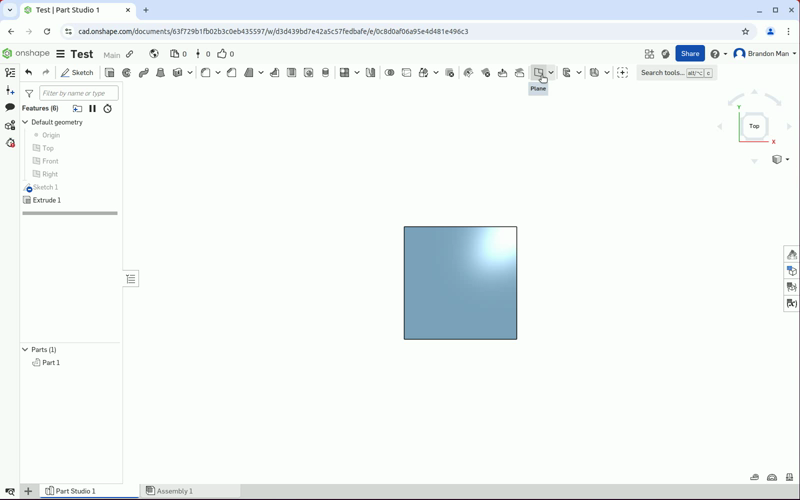
click(541, 75)
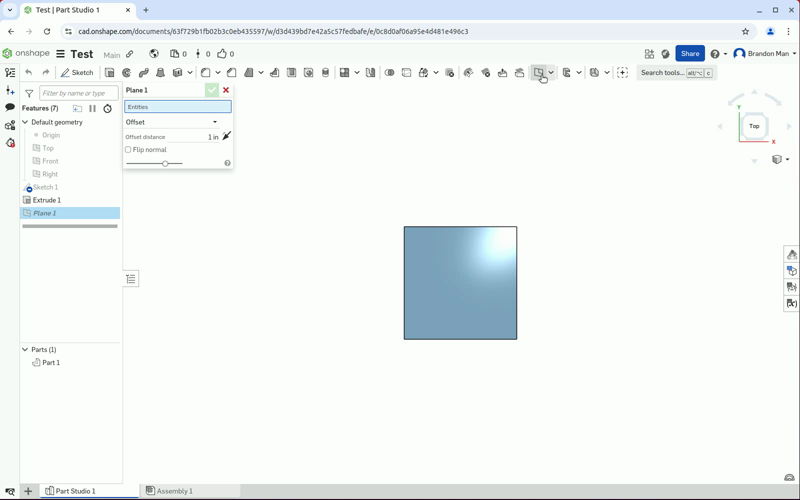
mouse_move(73, 150)
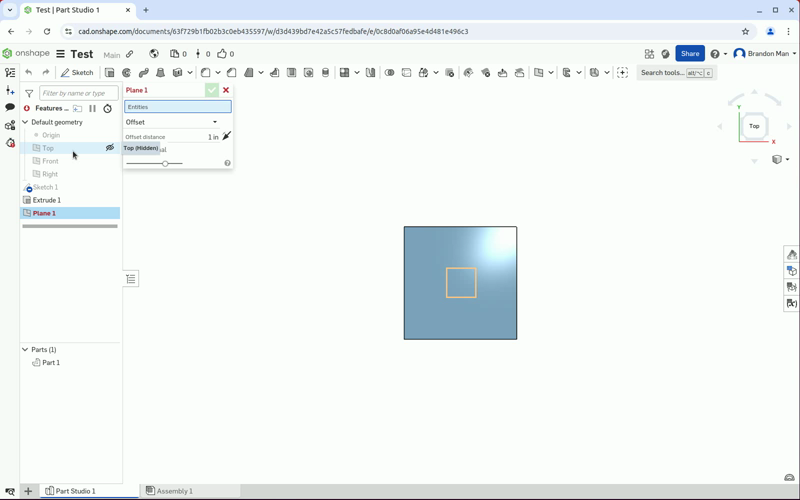
click(73, 150)
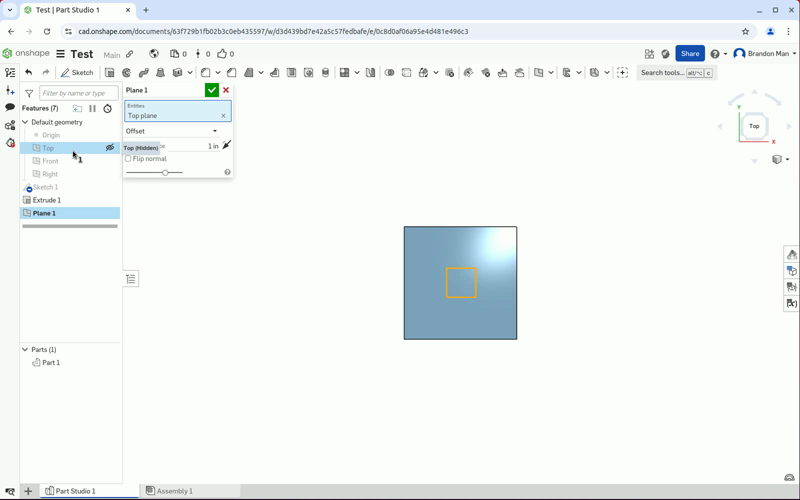
key(tab, 2)
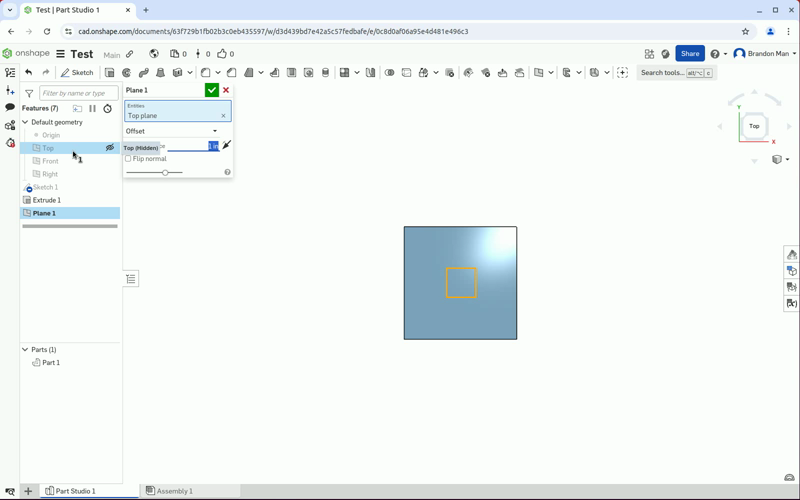
text(23.108)
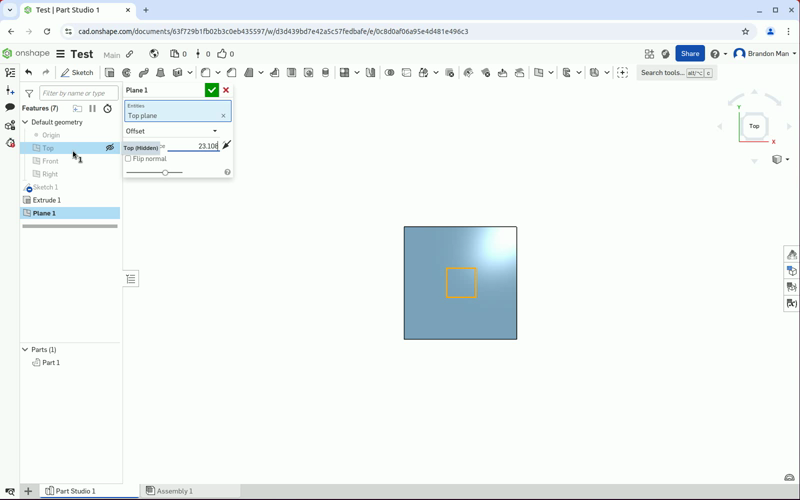
key(enter, 2)
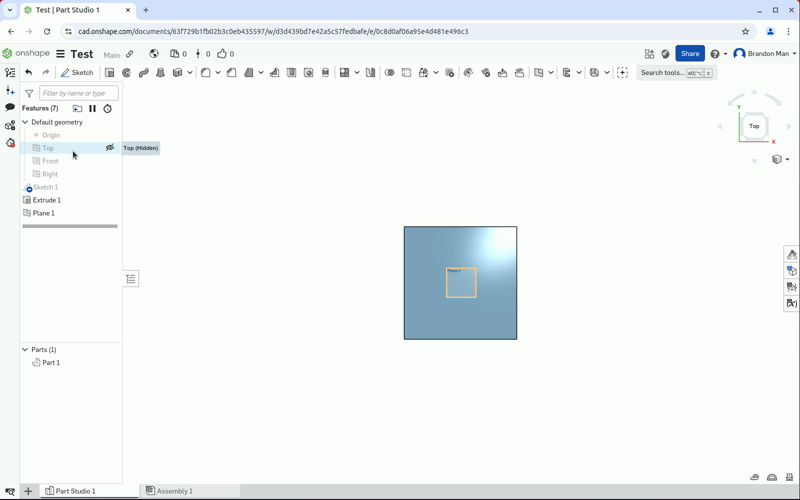
key(shift+s)
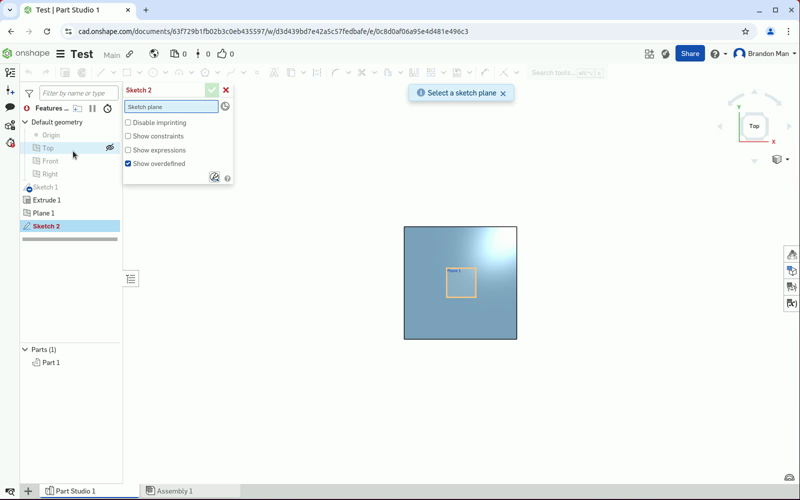
mouse_move(73, 215)
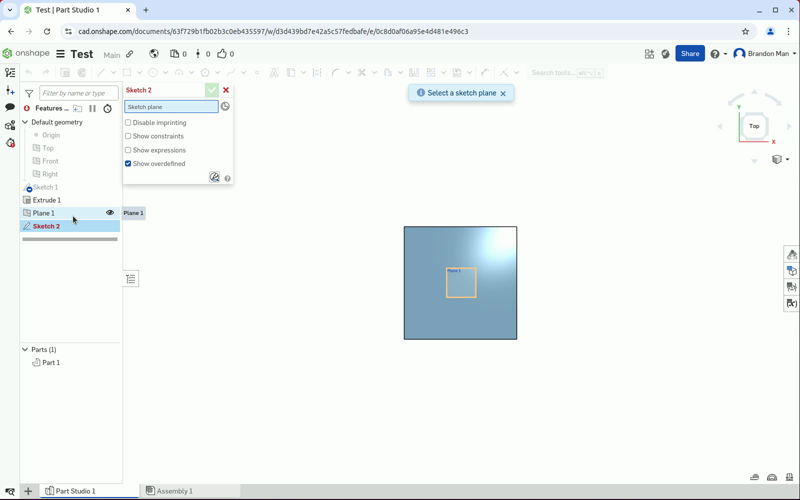
click(73, 215)
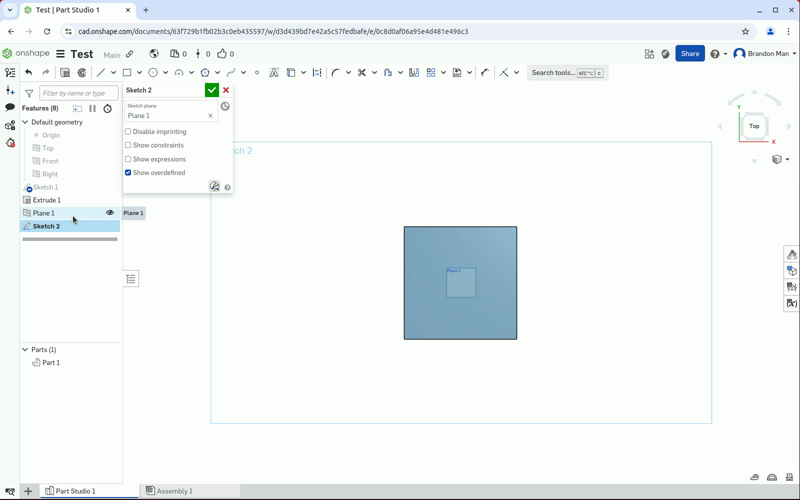
mouse_move(73, 352)
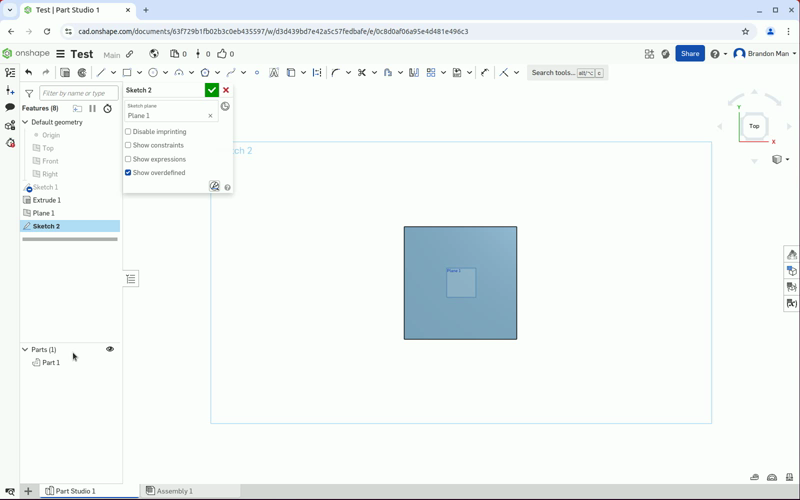
key(y)
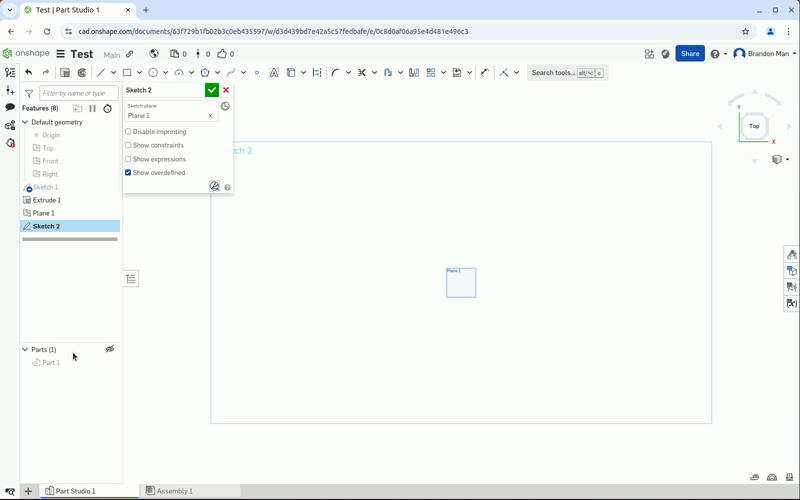
key(l)
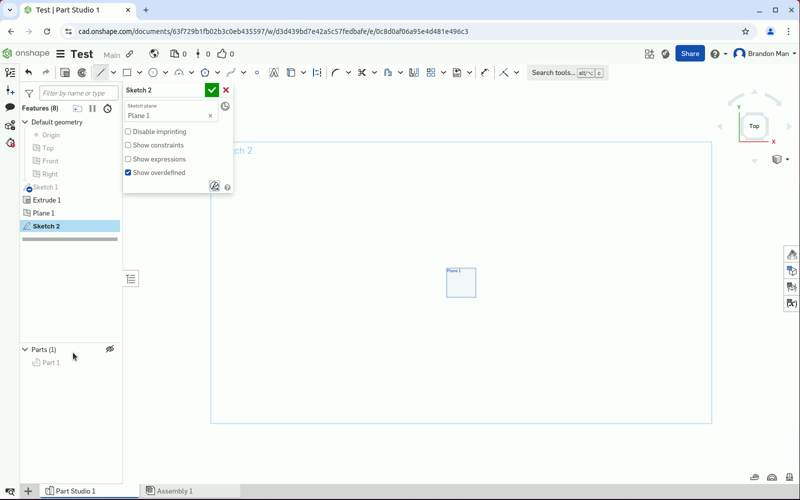
key_down(shift)
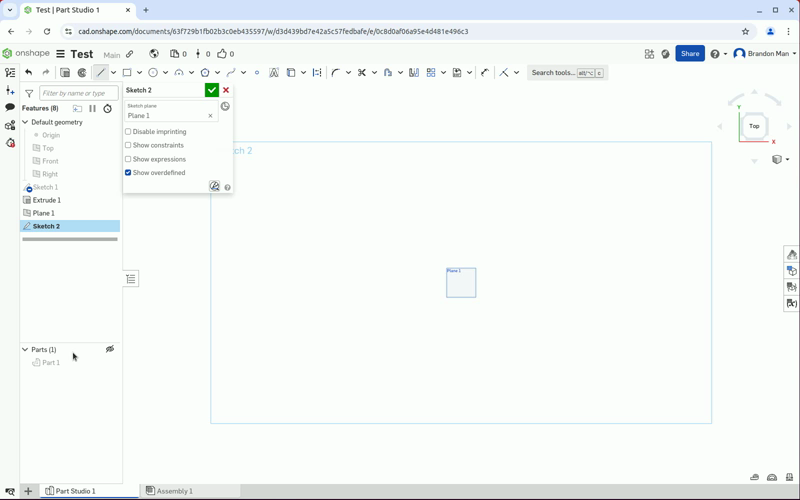
mouse_move(404, 339)
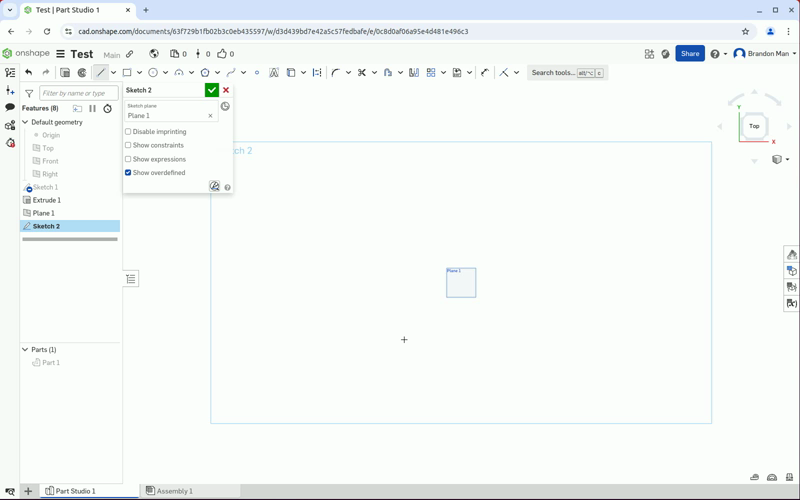
click(404, 339)
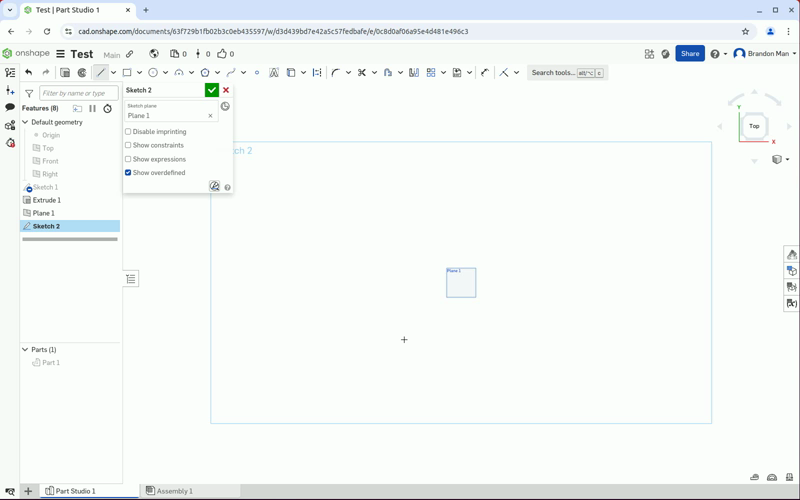
key_up(shift)
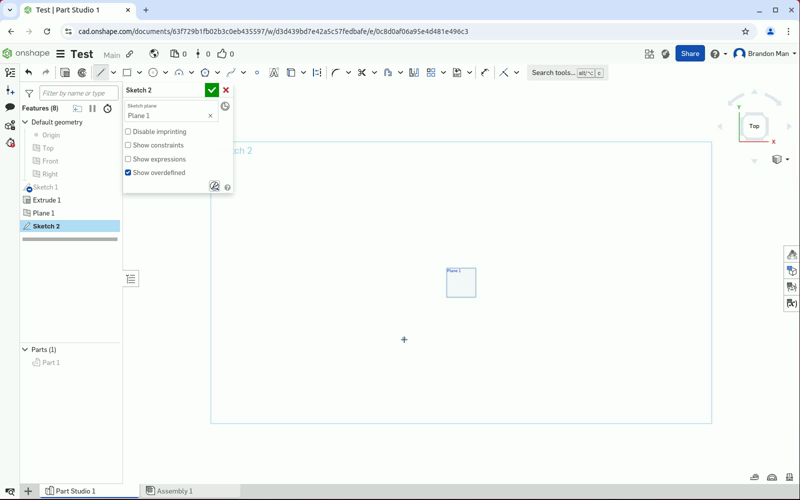
key_down(shift)
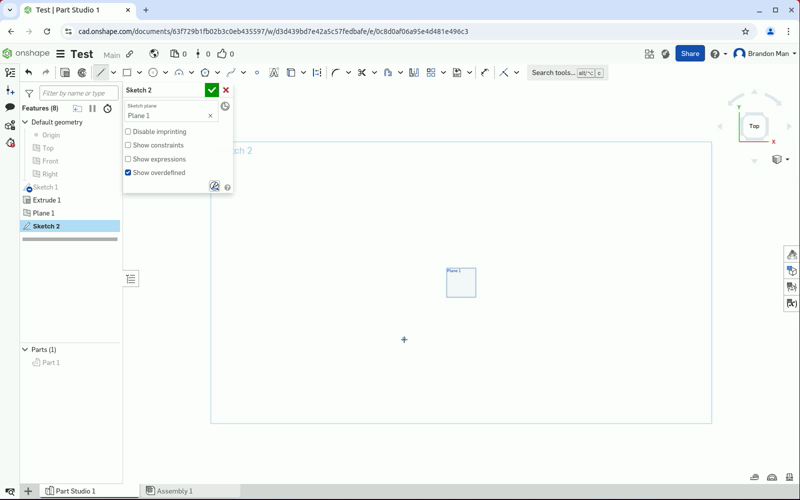
mouse_move(516, 339)
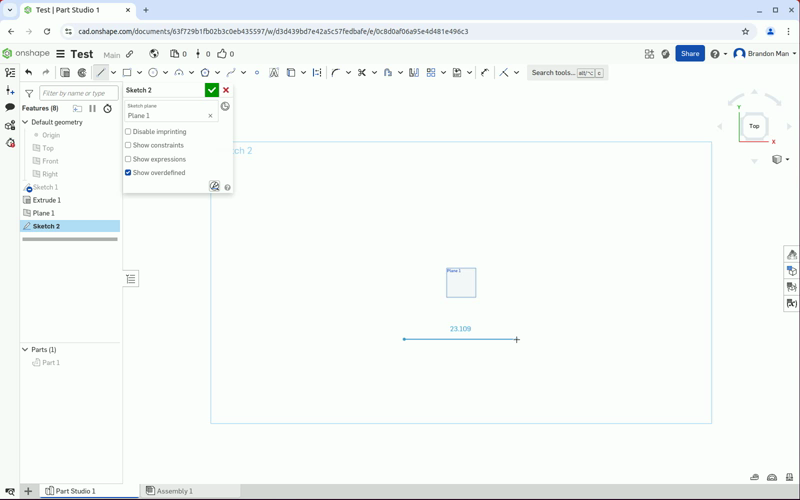
click(516, 339)
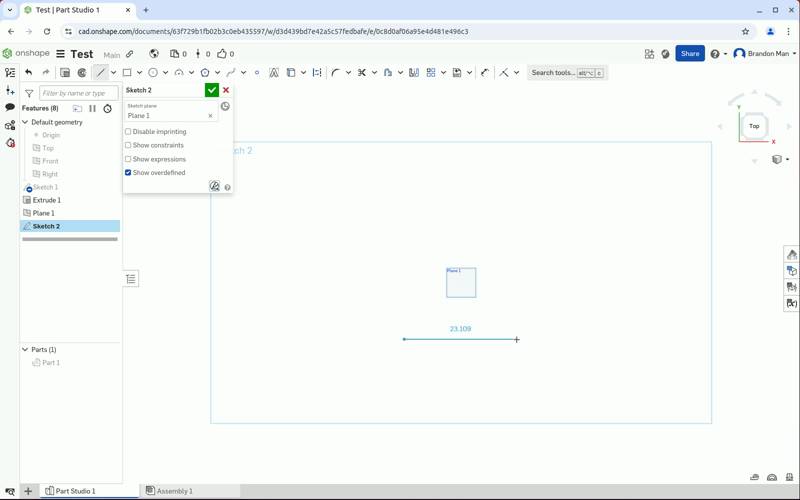
key_up(shift)
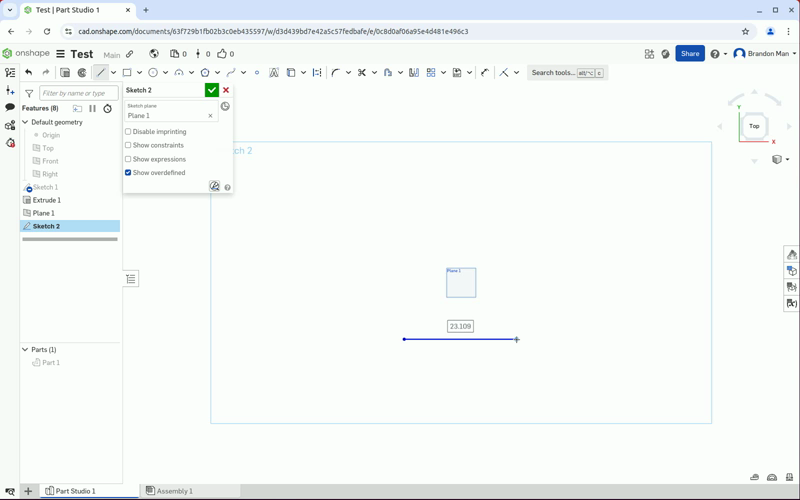
key_down(shift)
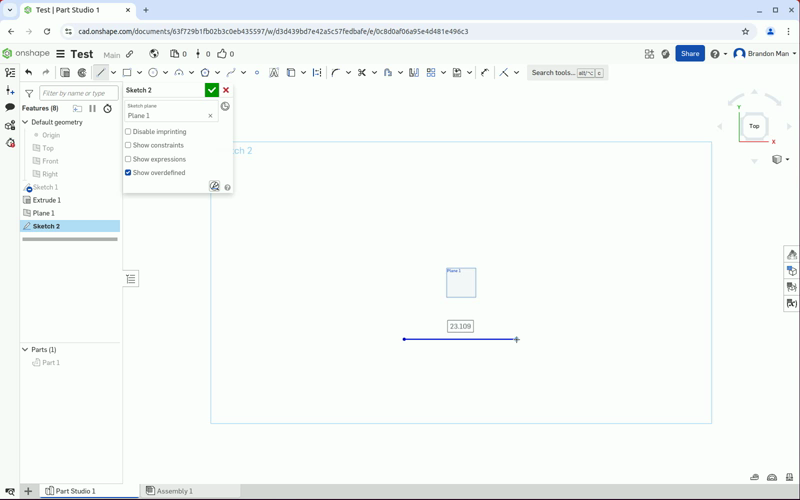
mouse_move(516, 249)
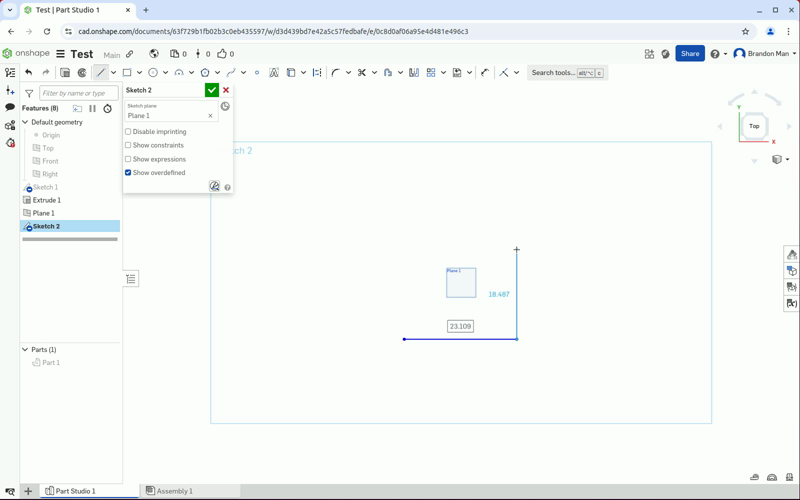
click(516, 249)
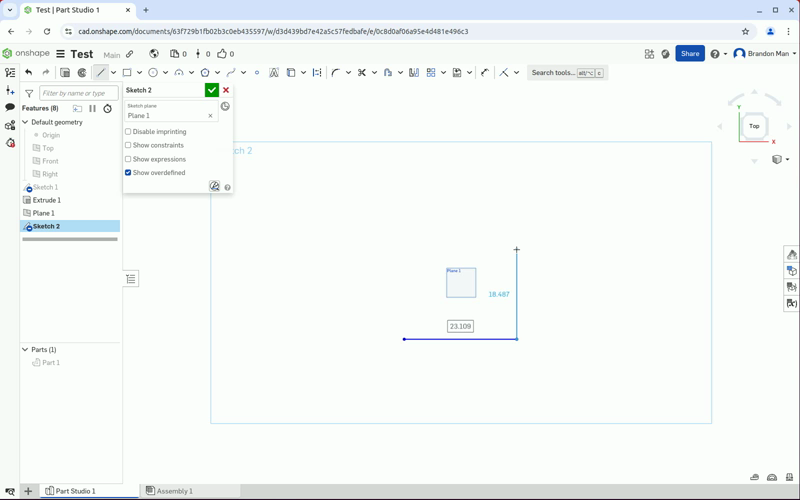
key_up(shift)
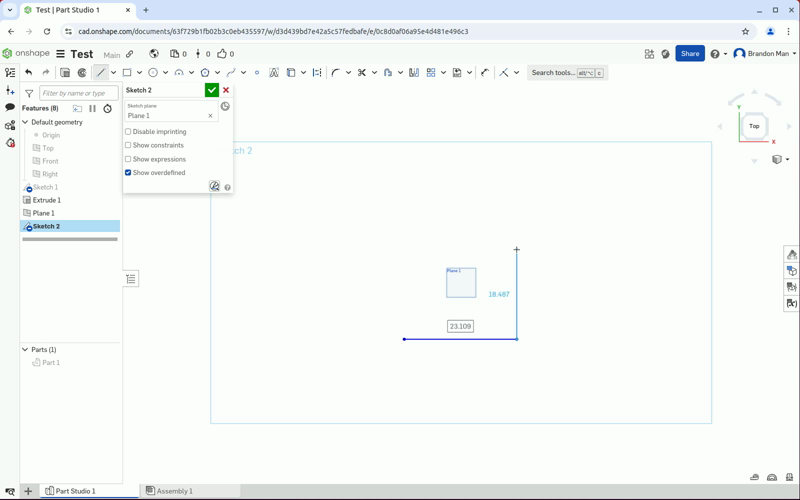
key_down(shift)
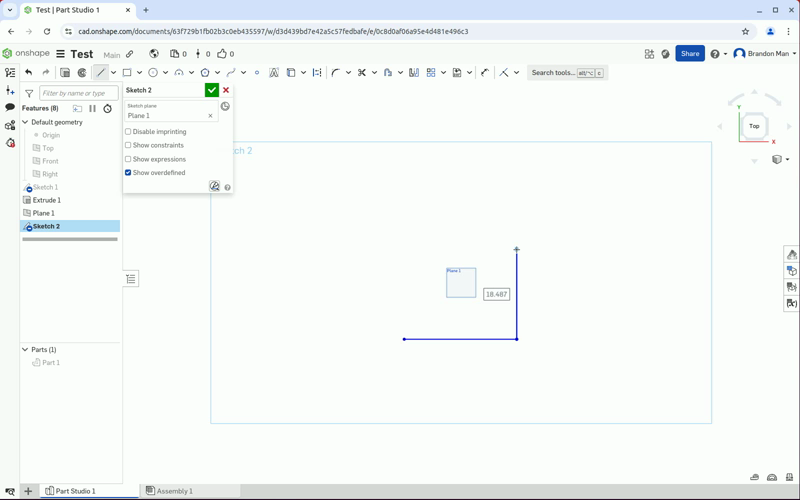
mouse_move(404, 249)
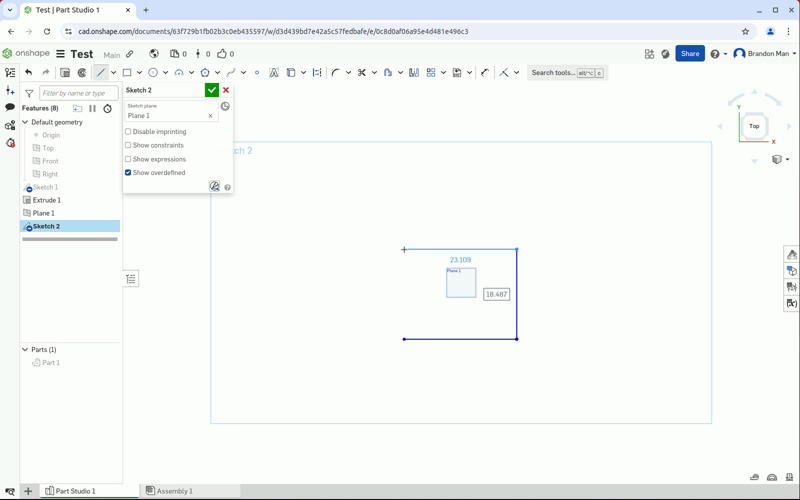
click(404, 249)
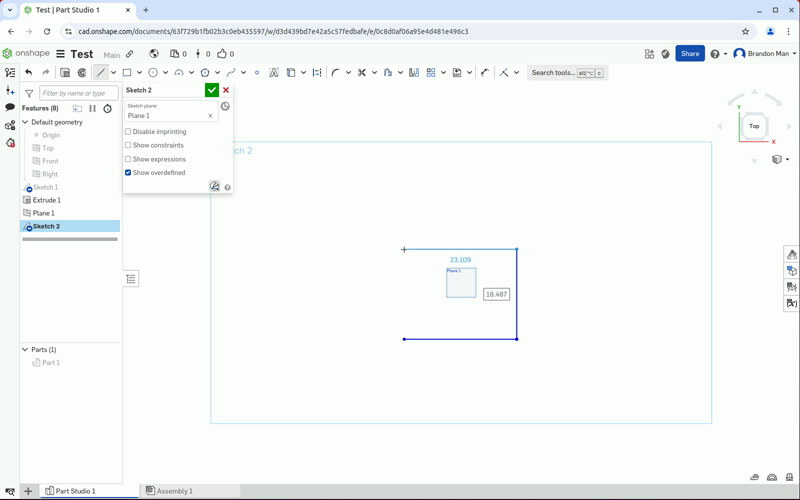
key_up(shift)
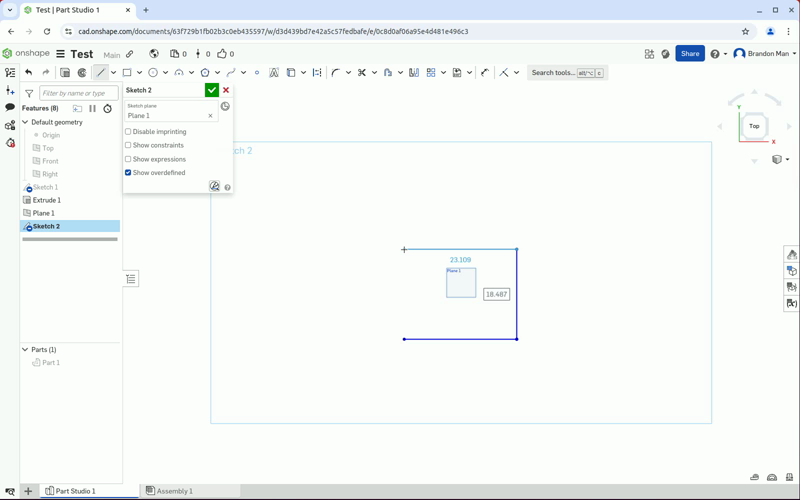
key_down(shift)
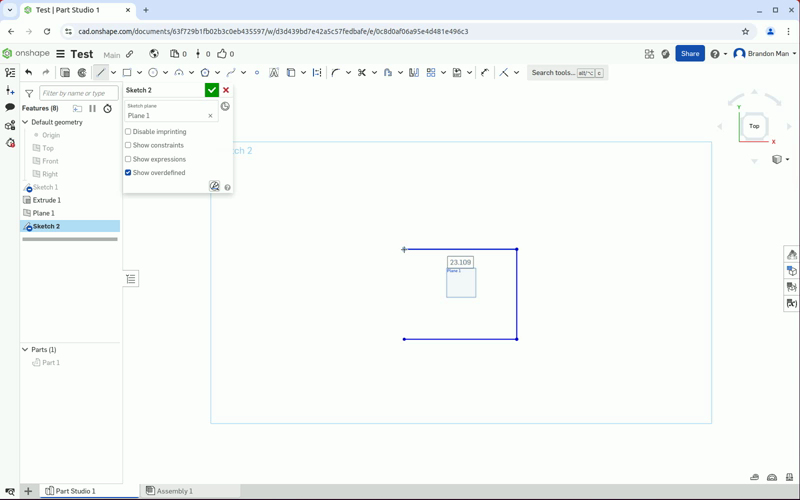
mouse_move(404, 339)
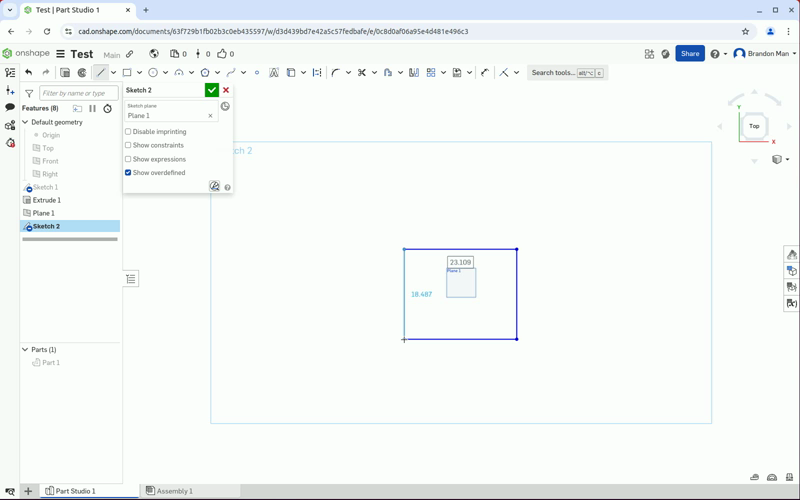
key_up(shift)
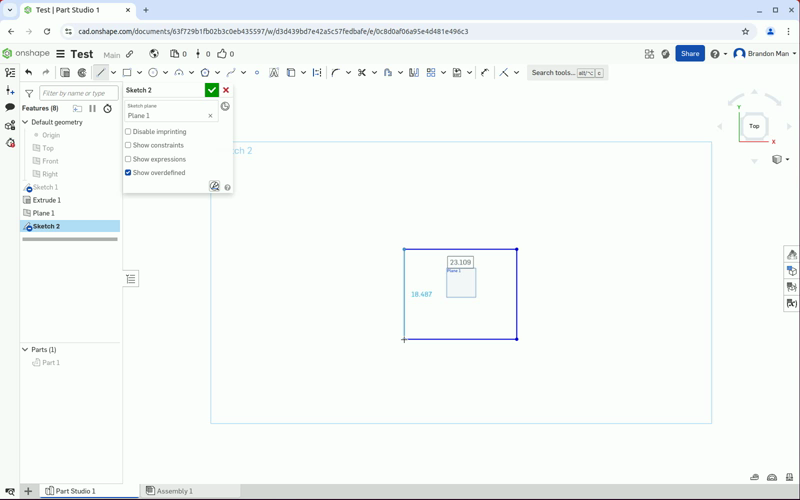
click(404, 339)
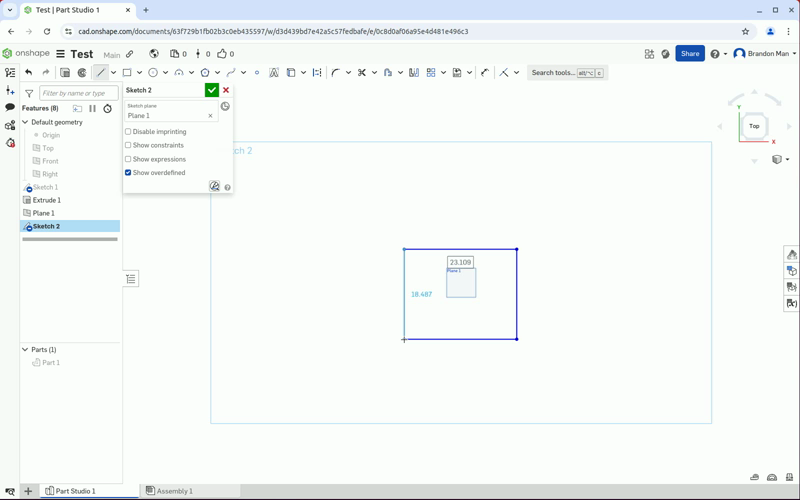
key(esc)
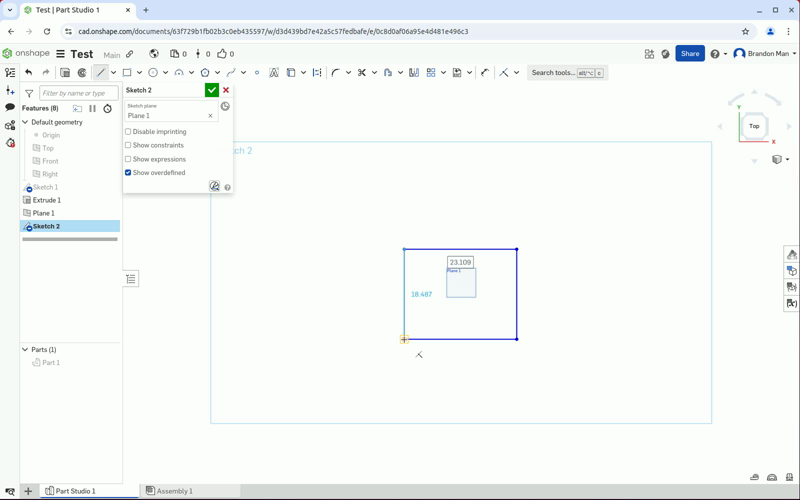
mouse_move(482, 264)
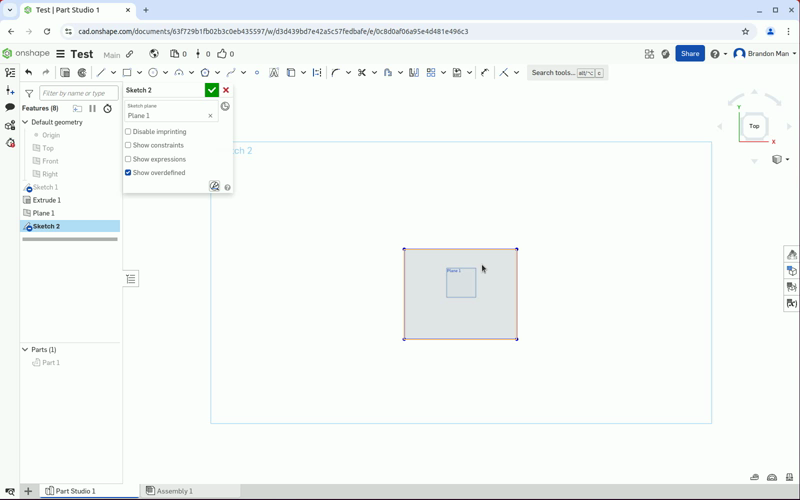
click(482, 264)
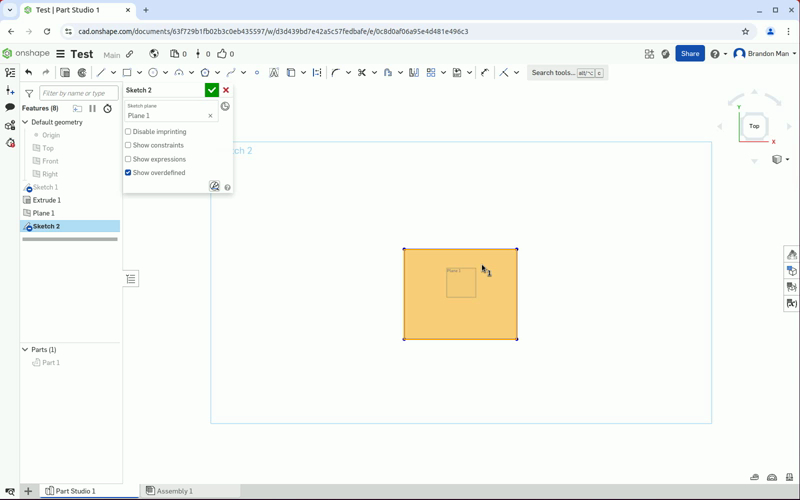
mouse_move(73, 352)
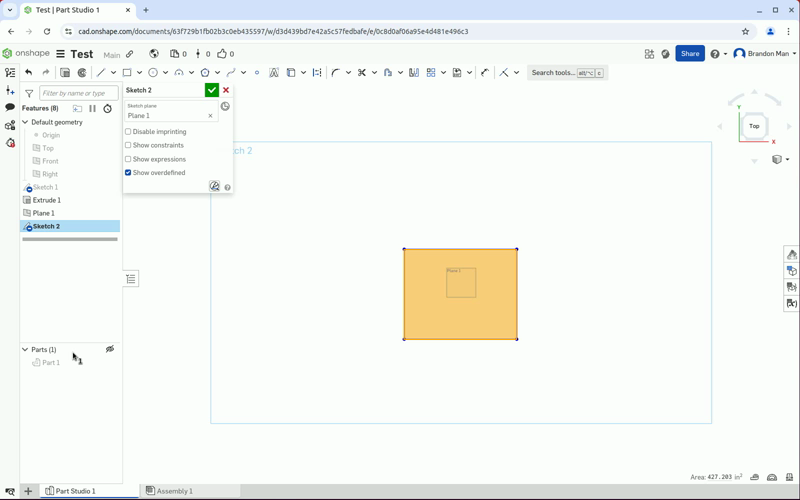
key(shift+y)
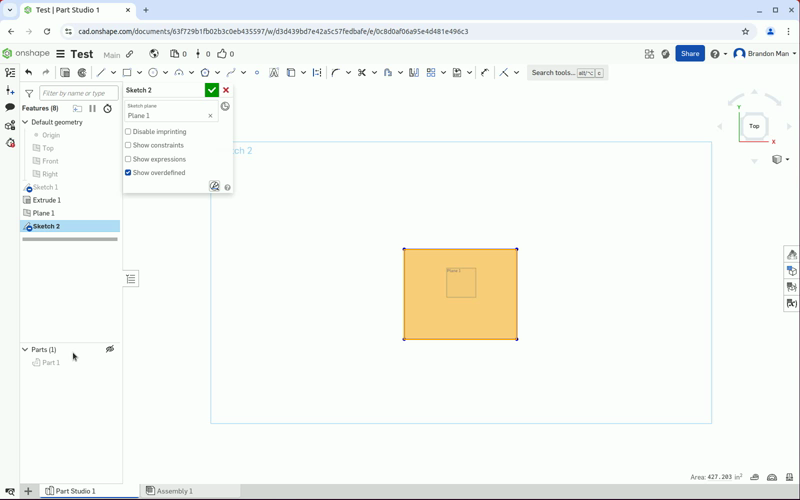
key(shift+e)
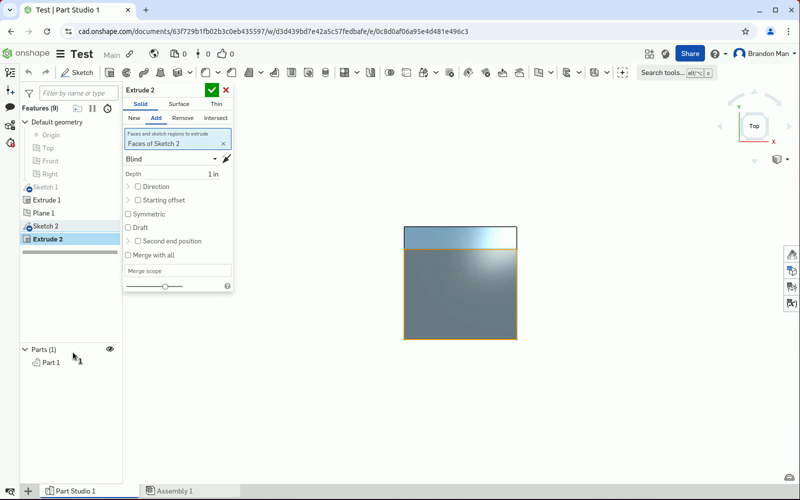
mouse_move(143, 106)
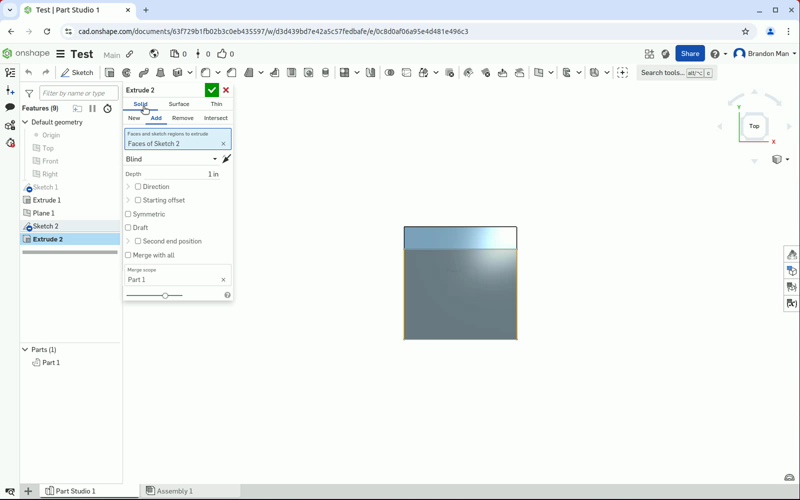
click(143, 106)
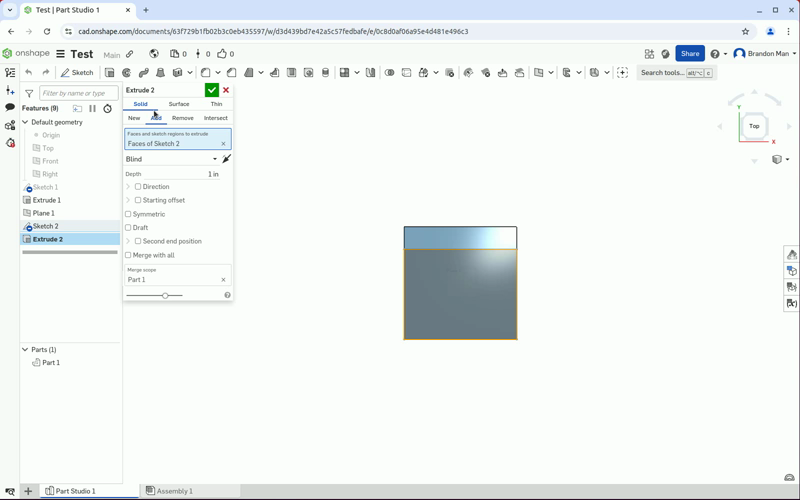
mouse_move(186, 120)
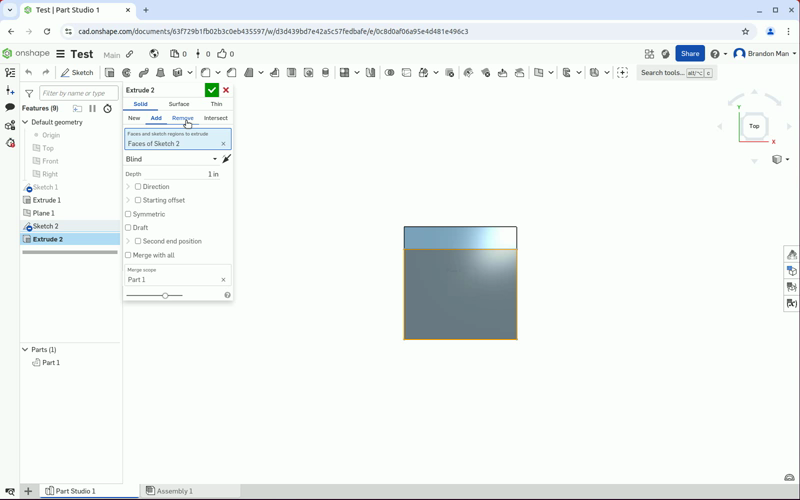
click(186, 120)
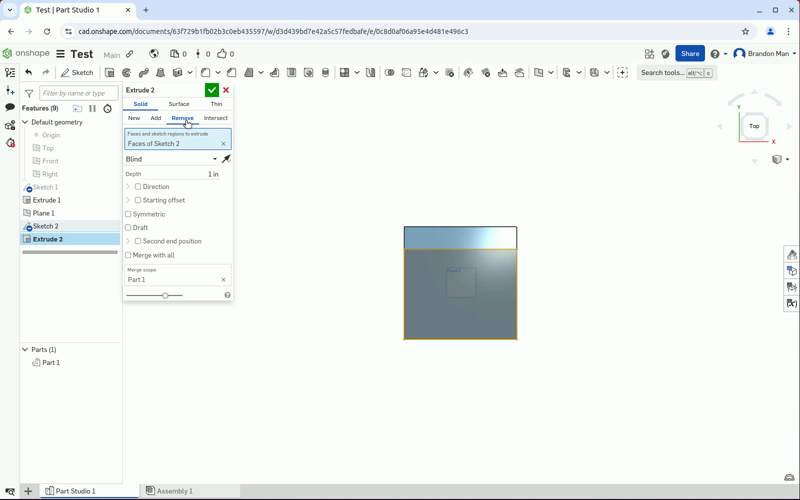
key(tab, 4)
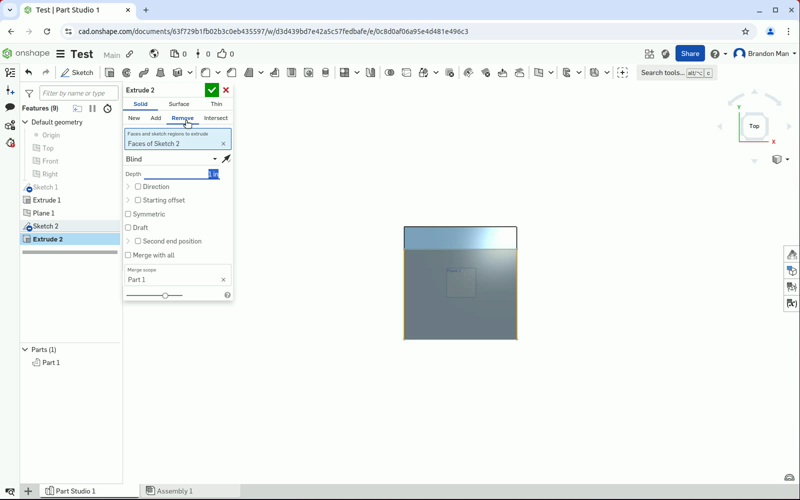
text(9.147)
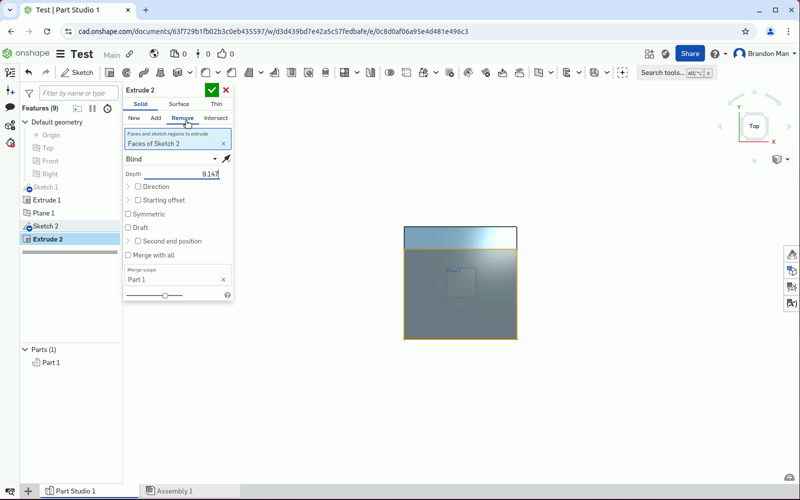
key(tab, 6)
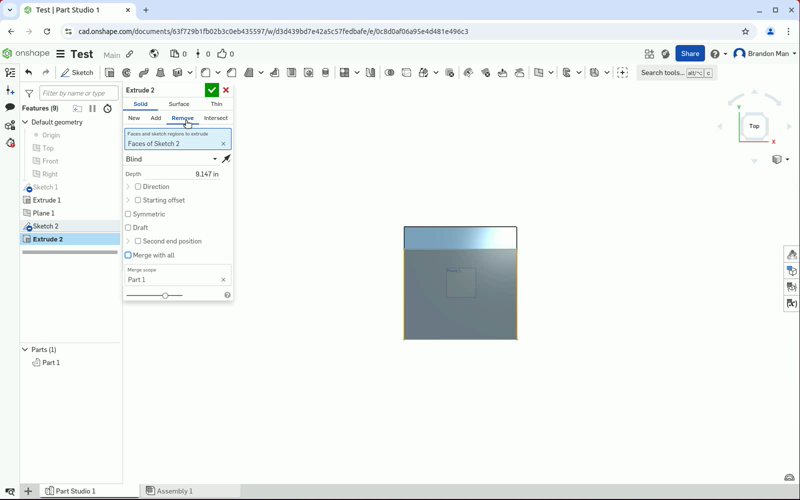
key(space)
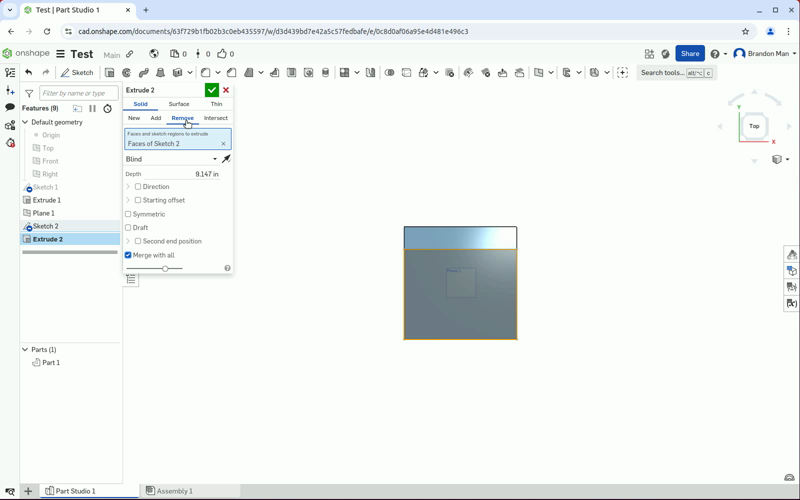
key(enter)
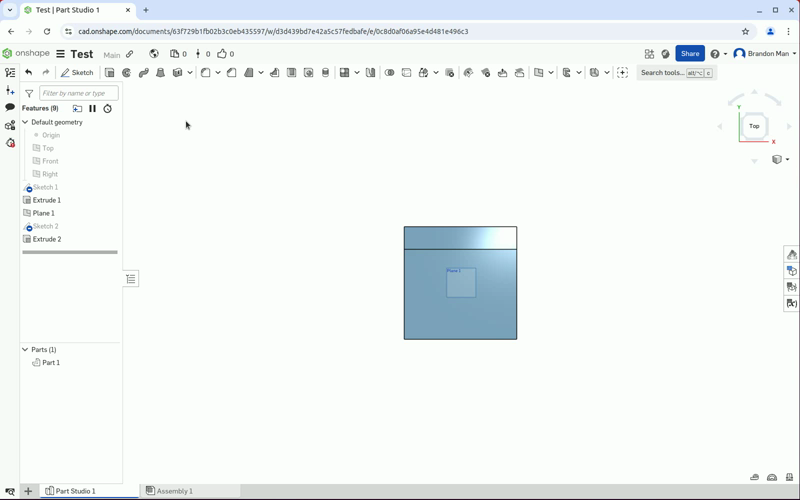
key(shift+h)
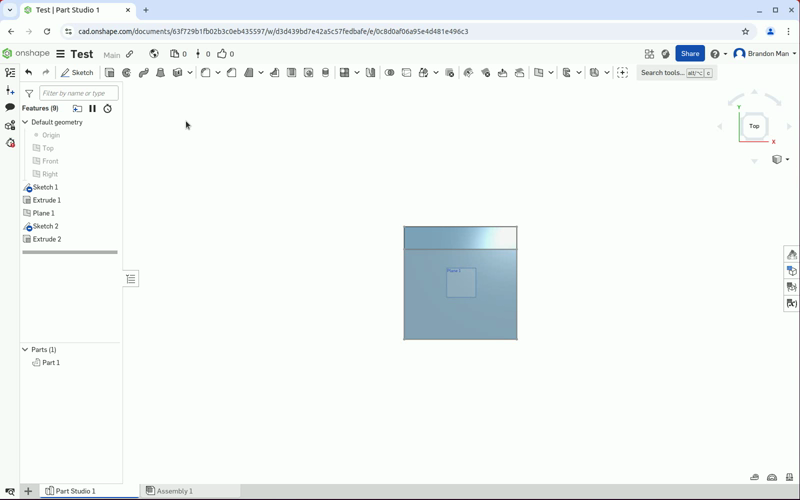
key(shift+h)
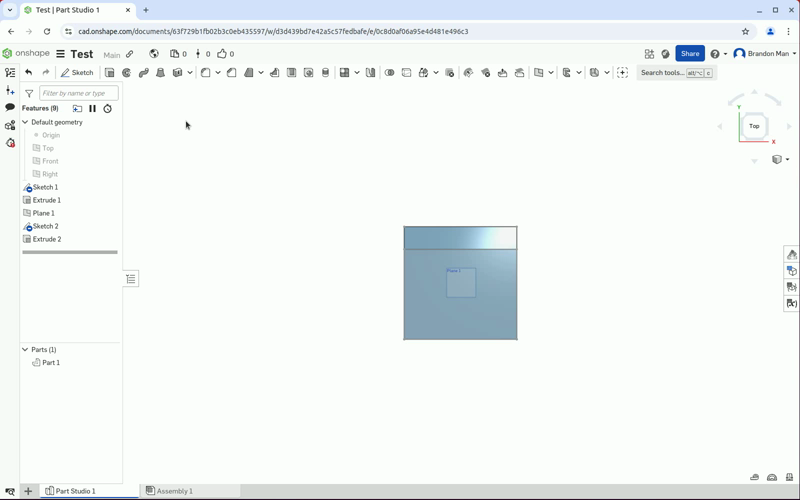
key(shift+7)
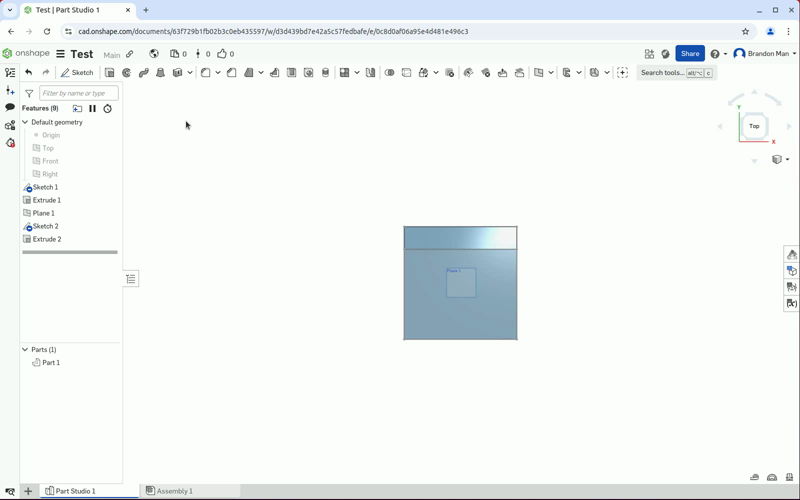
key(up, 3)
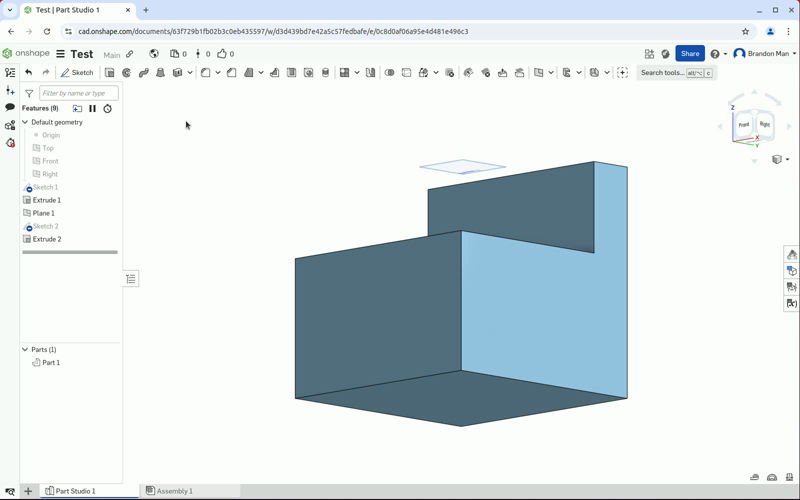
key(left, 3)
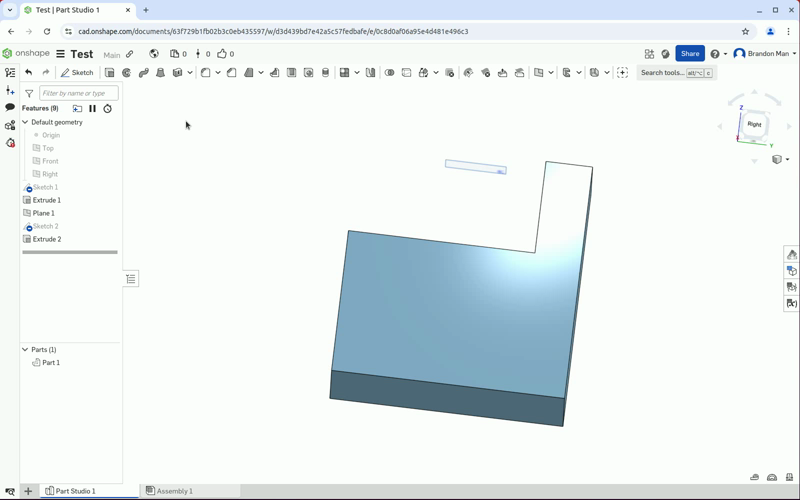
key(right, 3)
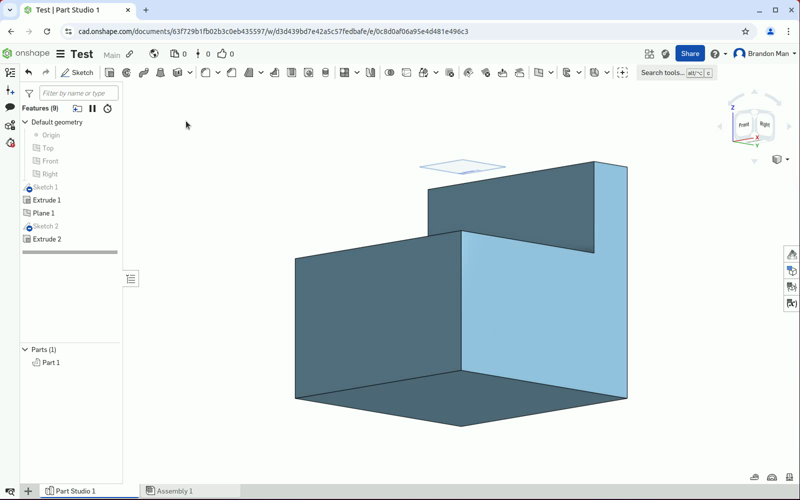
key(down, 3)
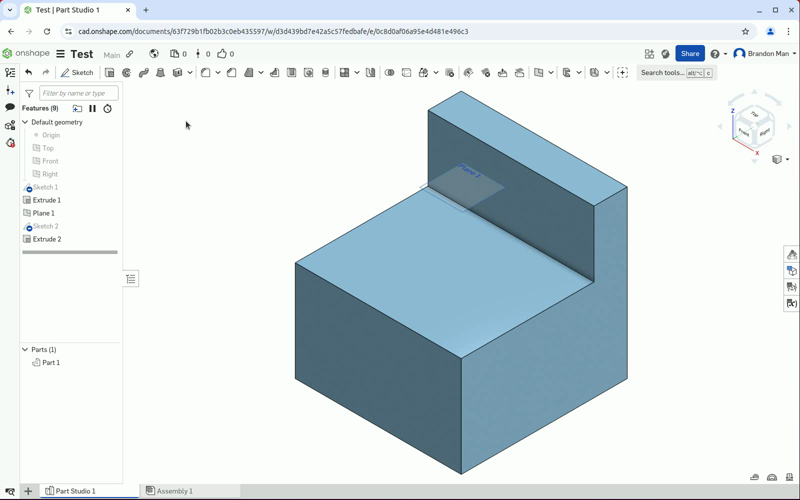
mouse_move(73, 189)
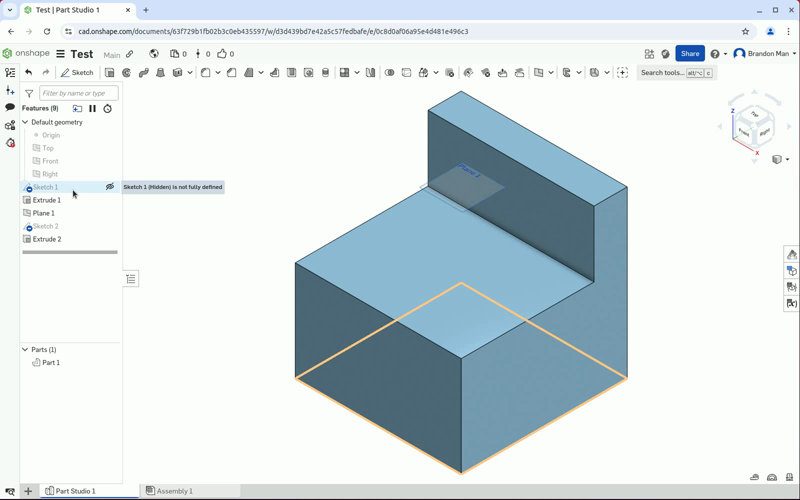
click(73, 189)